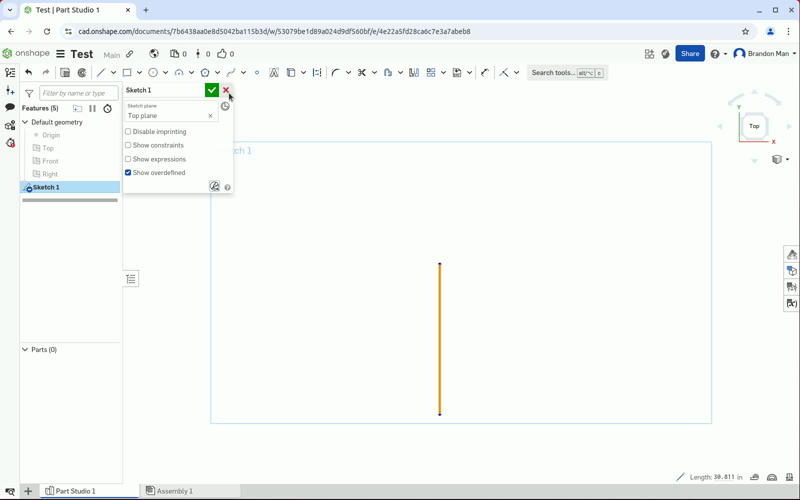
key(shift+h)
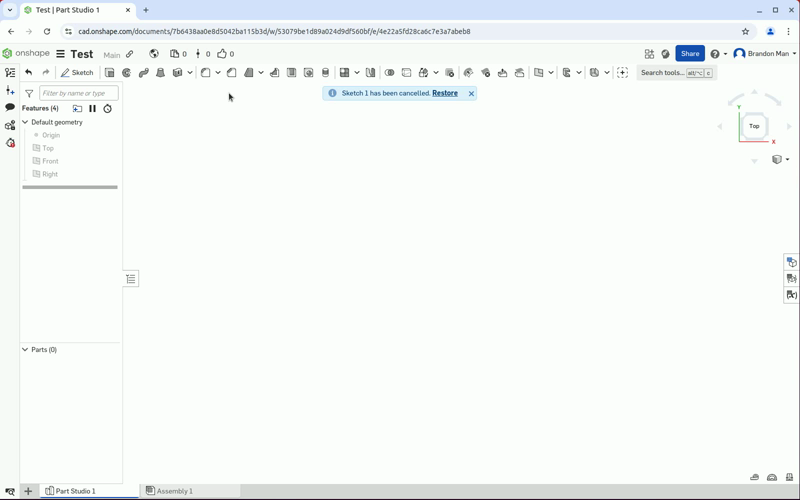
mouse_move(73, 352)
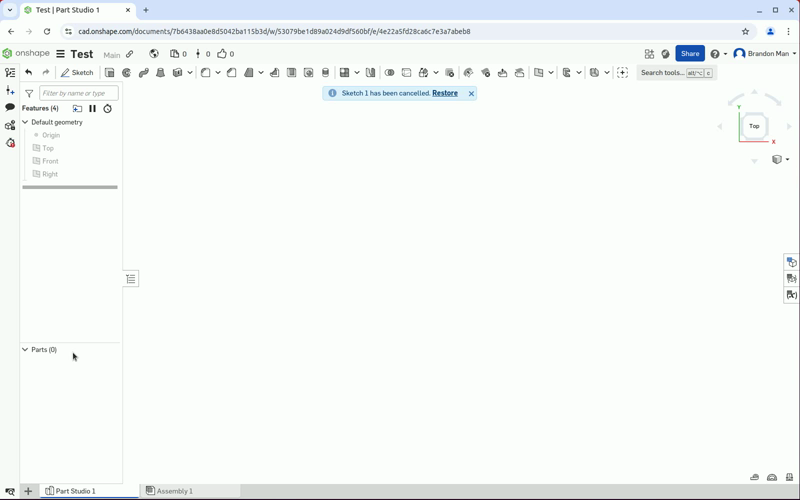
key(y)
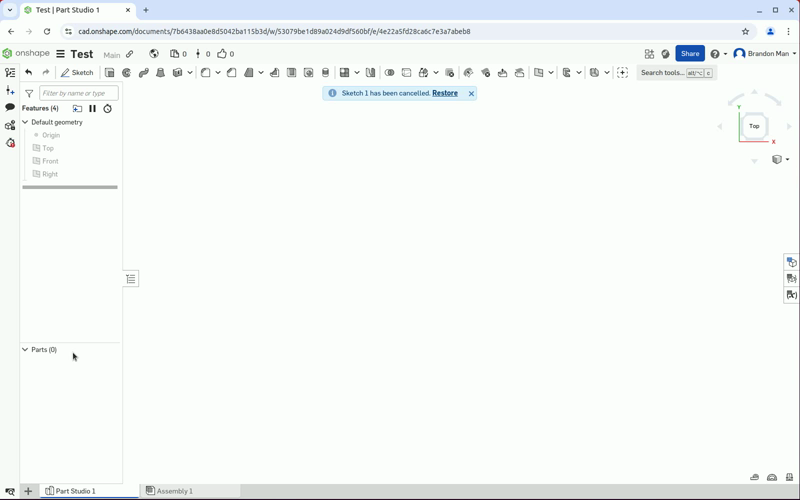
key(shift+p)
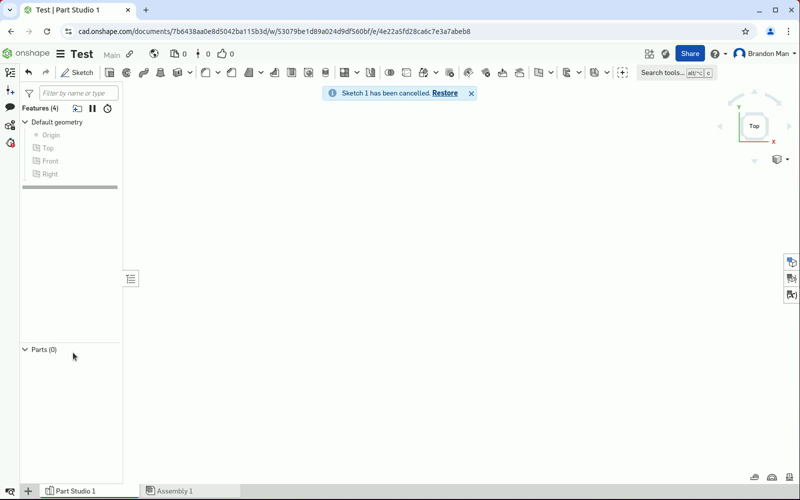
key(space)
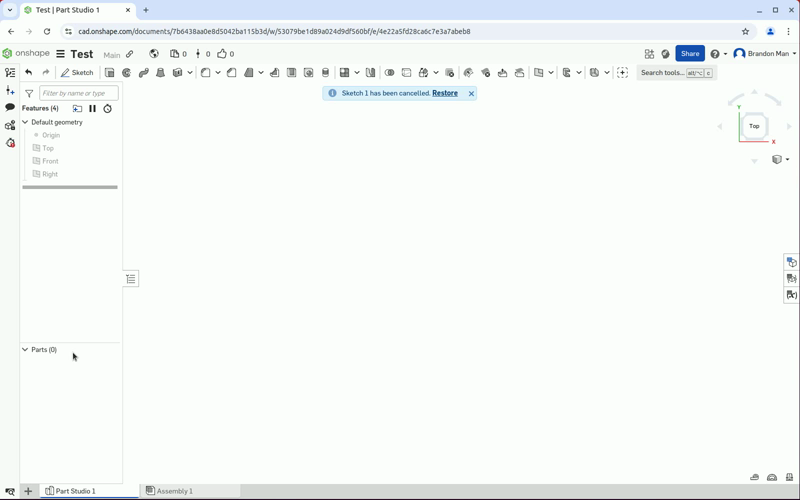
key_down(shift)
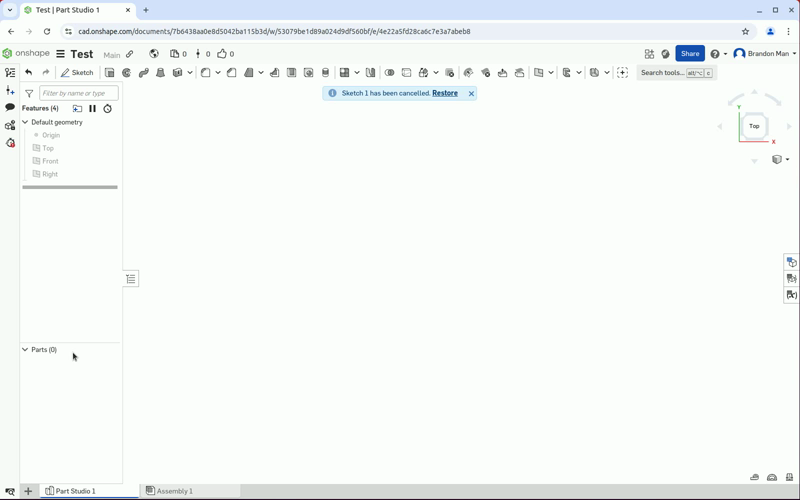
key(up)
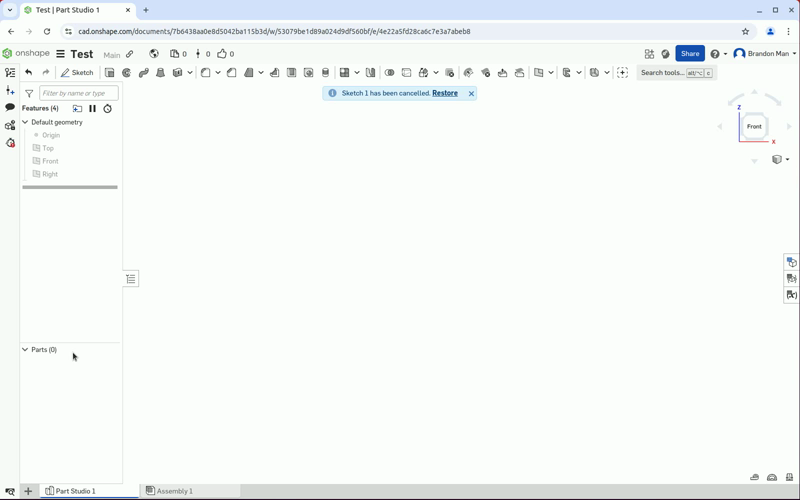
key_up(shift)
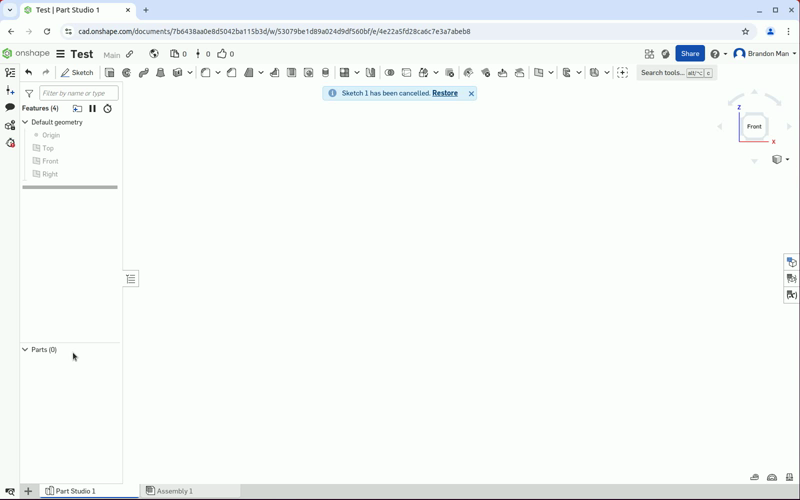
mouse_move(73, 352)
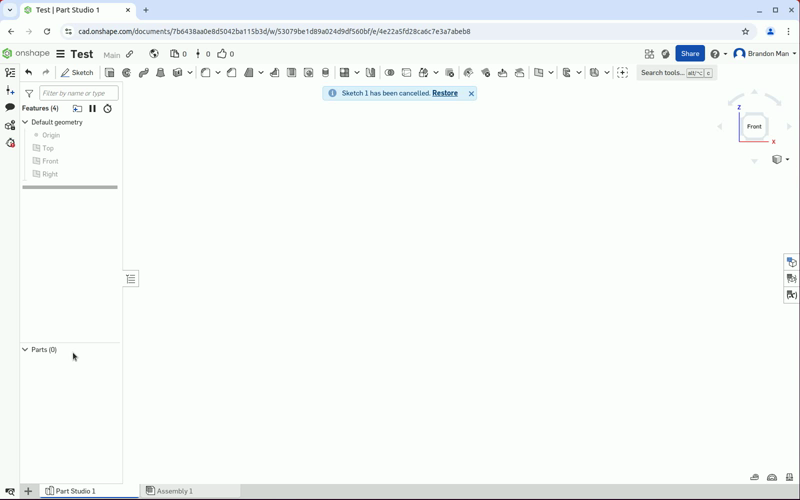
key(shift+y)
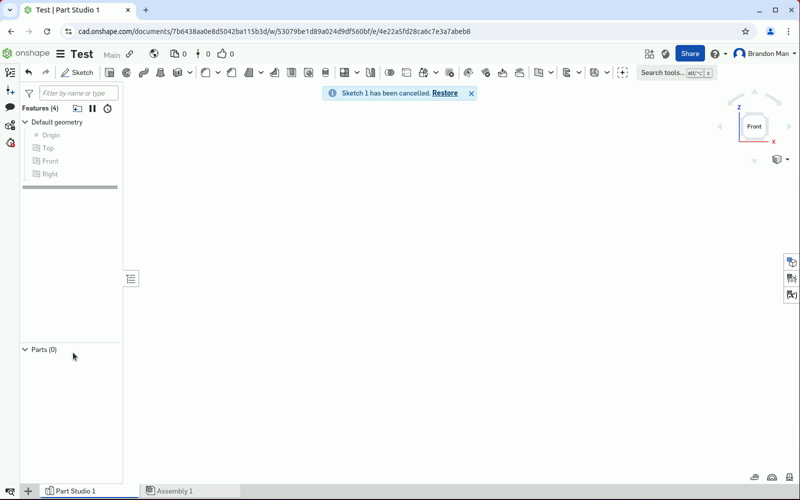
key(shift+s)
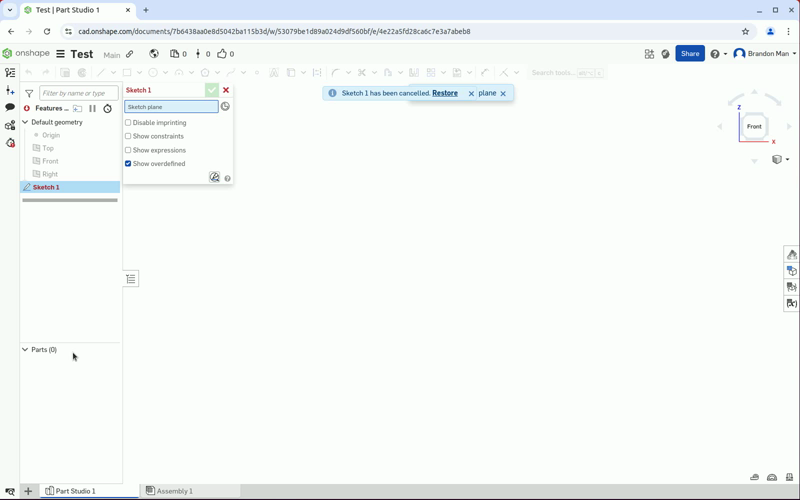
mouse_move(73, 163)
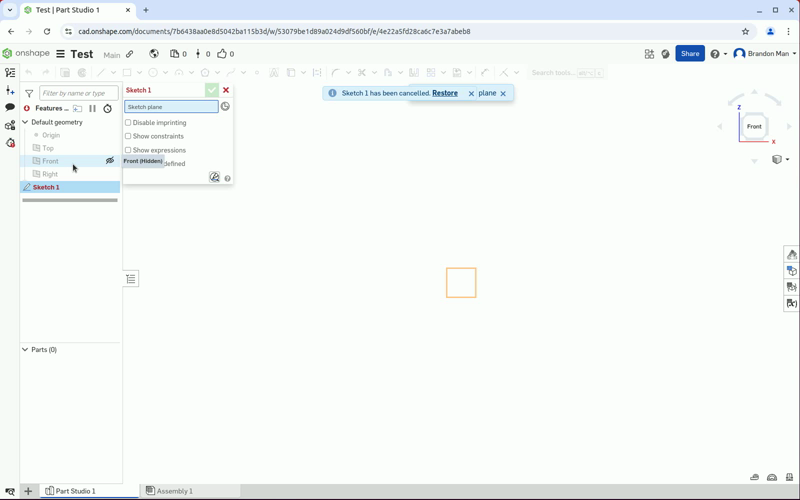
click(73, 163)
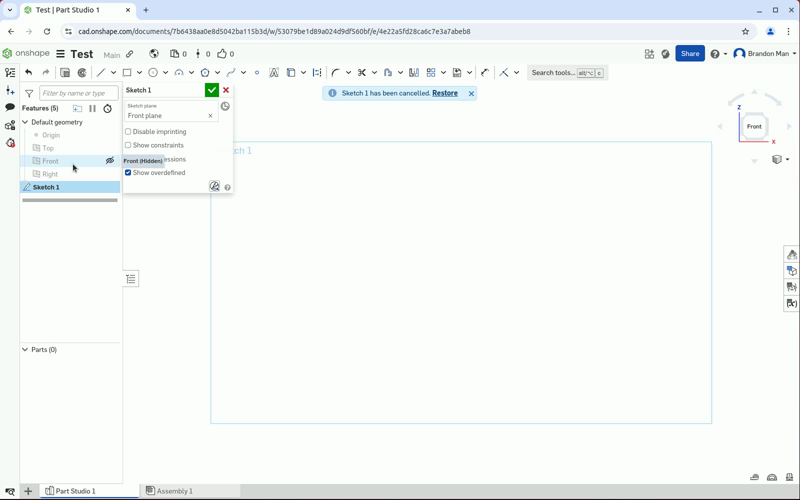
mouse_move(73, 352)
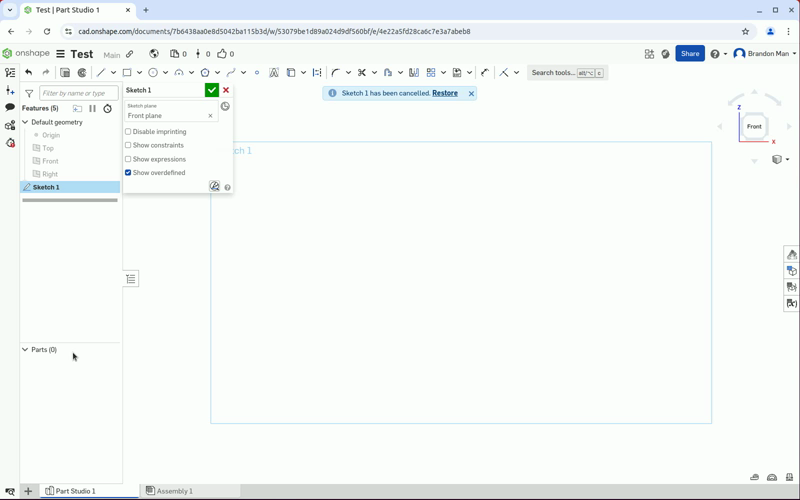
key(y)
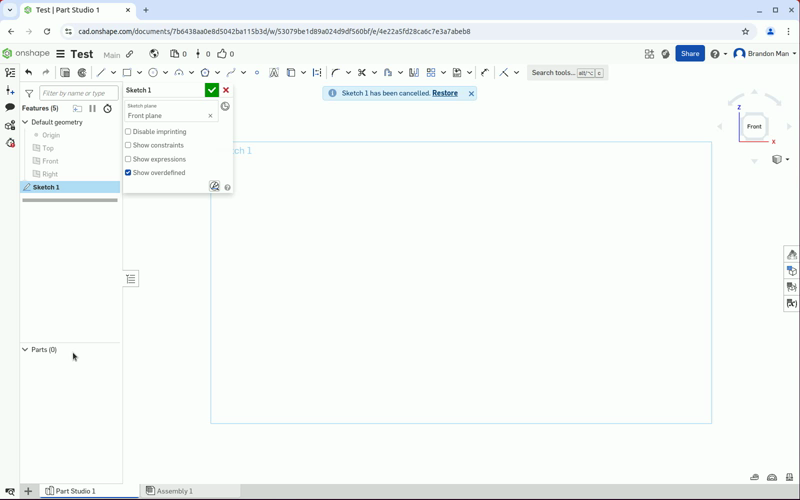
key(c)
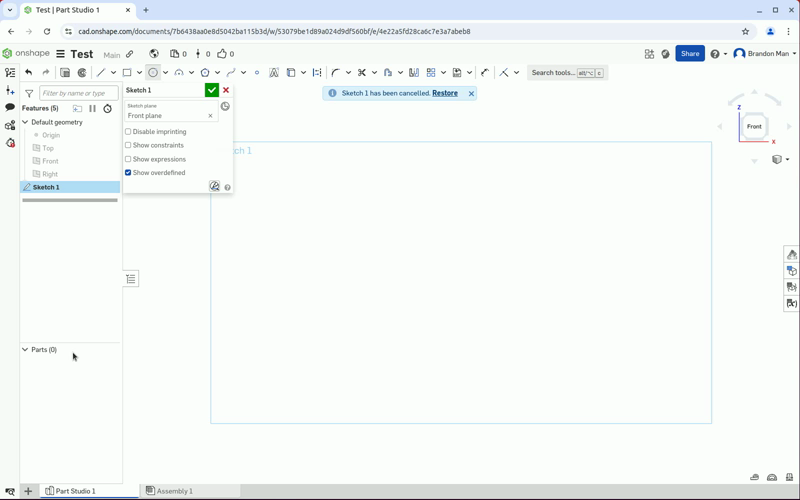
key_down(shift)
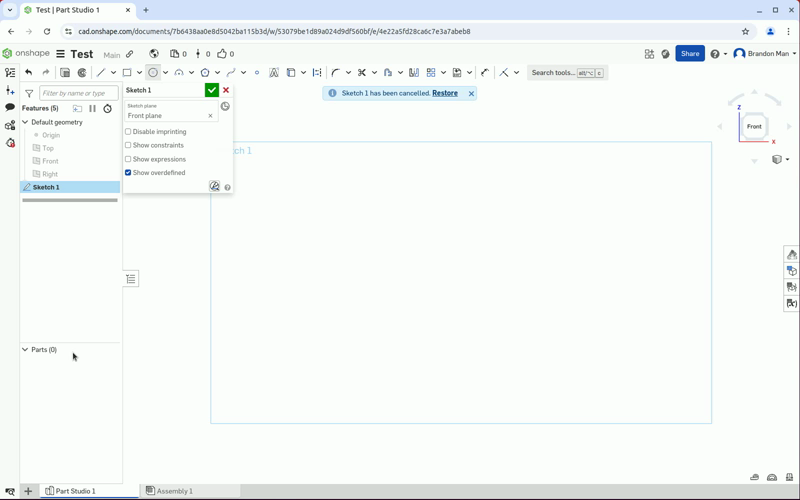
mouse_move(461, 282)
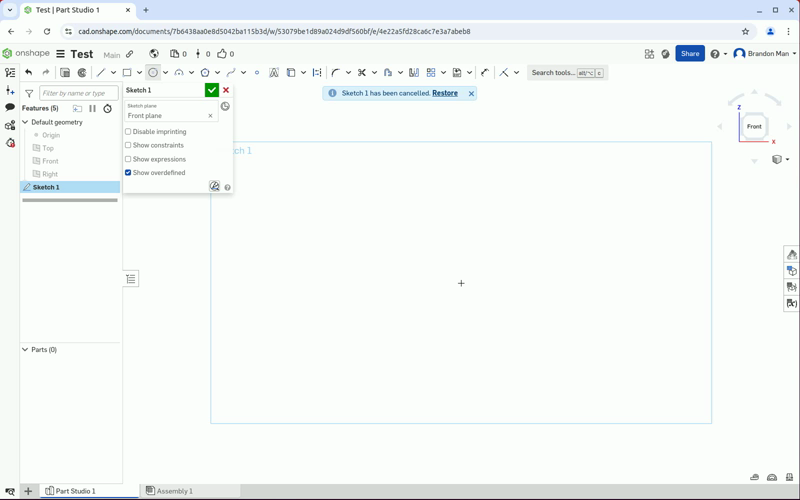
click(461, 282)
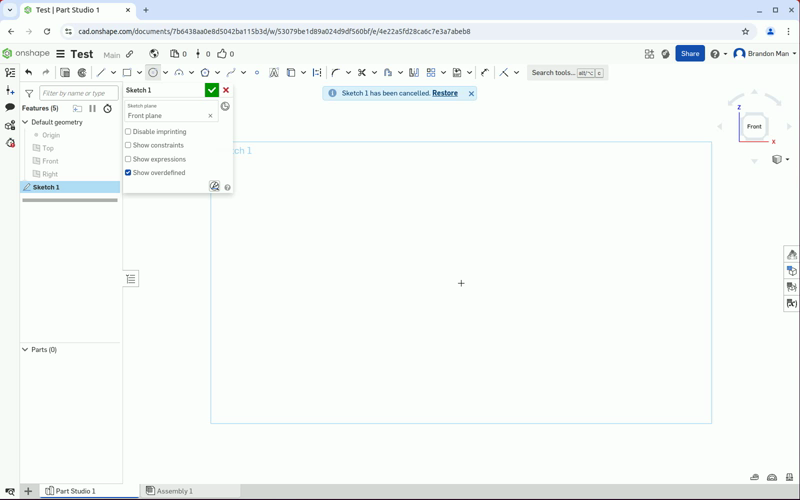
key_up(shift)
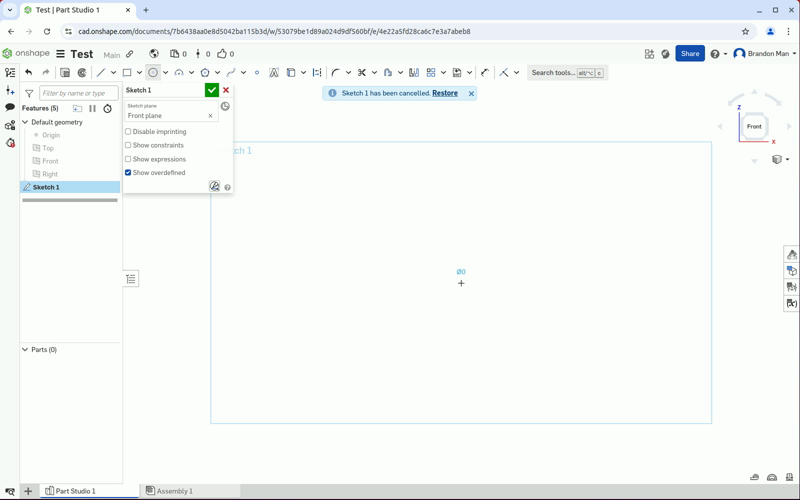
mouse_move(493, 282)
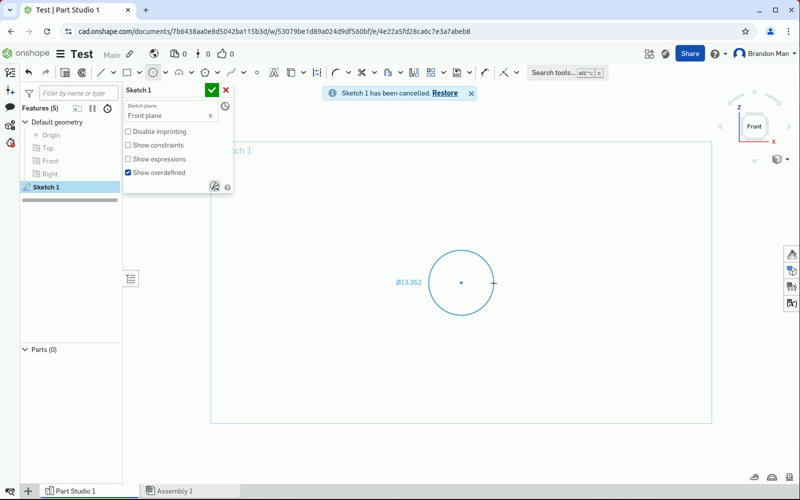
click(493, 282)
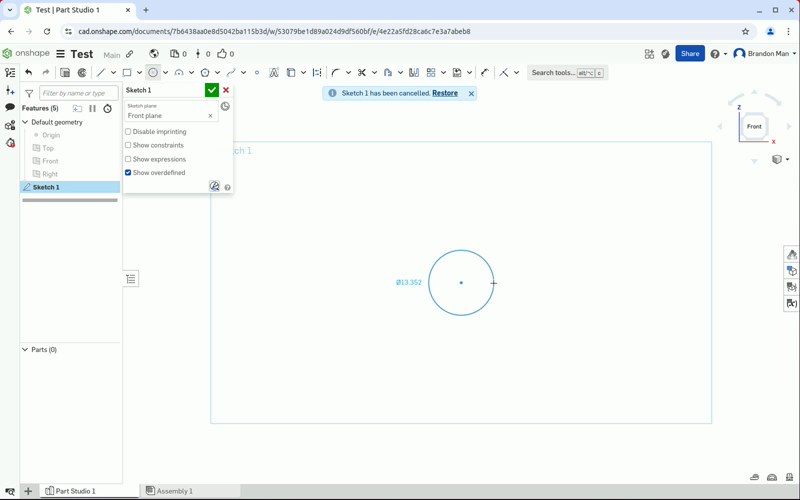
key(esc)
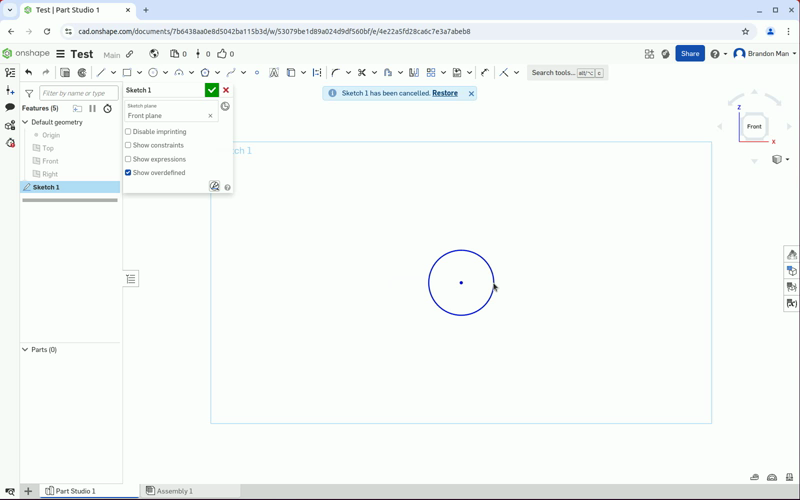
mouse_move(445, 306)
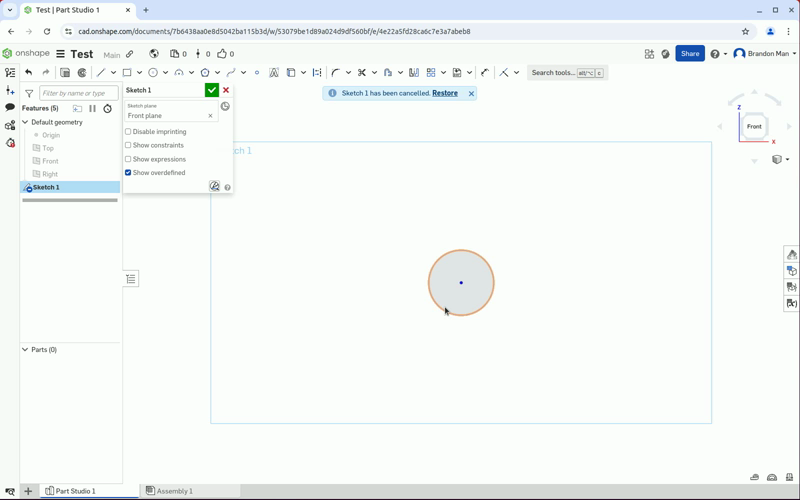
click(445, 306)
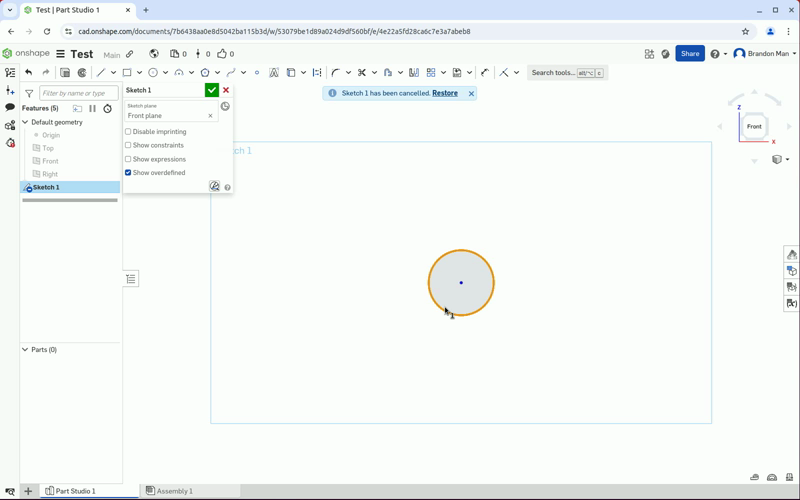
mouse_move(73, 352)
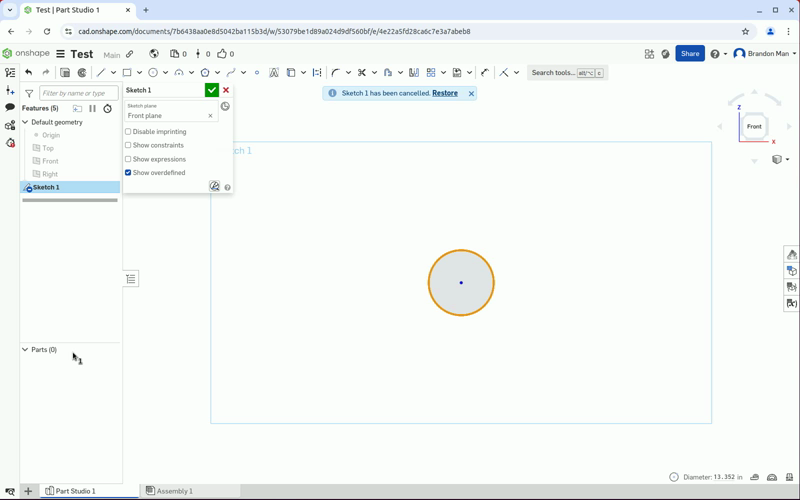
key(shift+y)
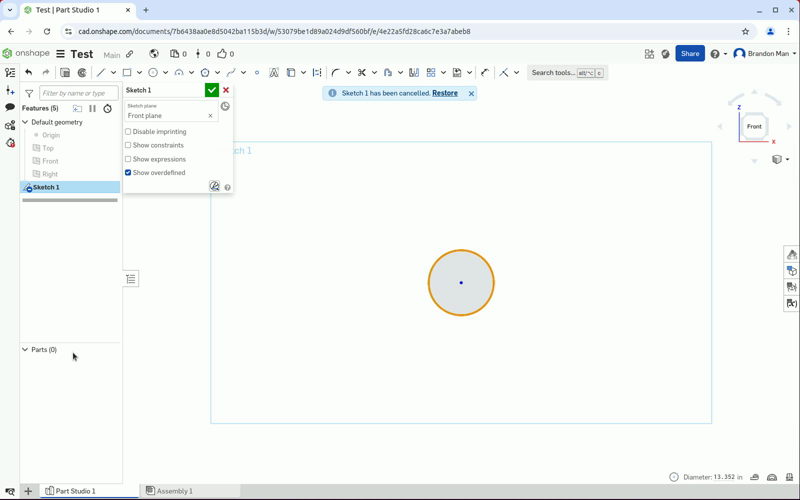
key(shift+e)
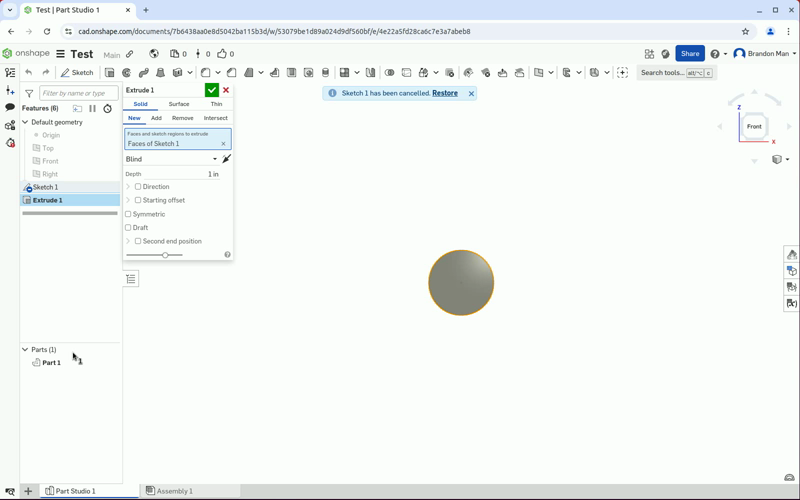
mouse_move(143, 106)
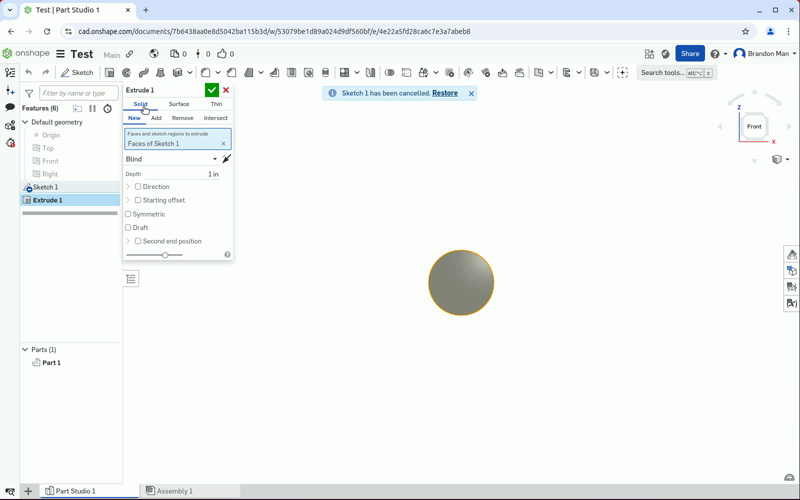
click(143, 106)
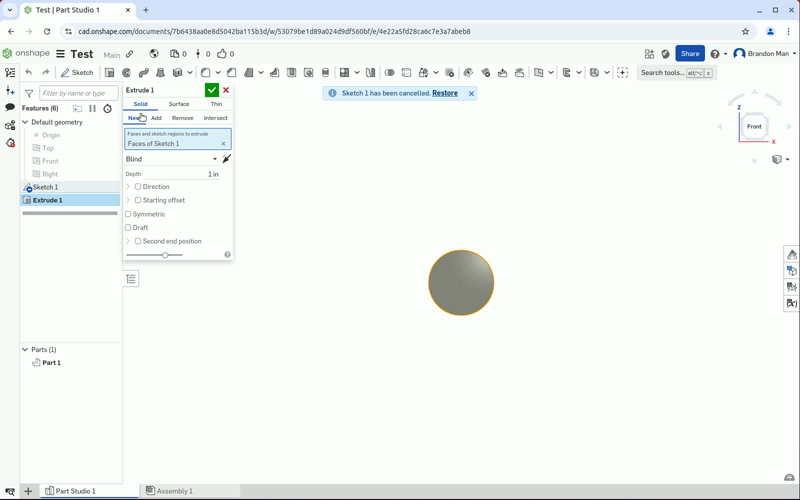
mouse_move(137, 120)
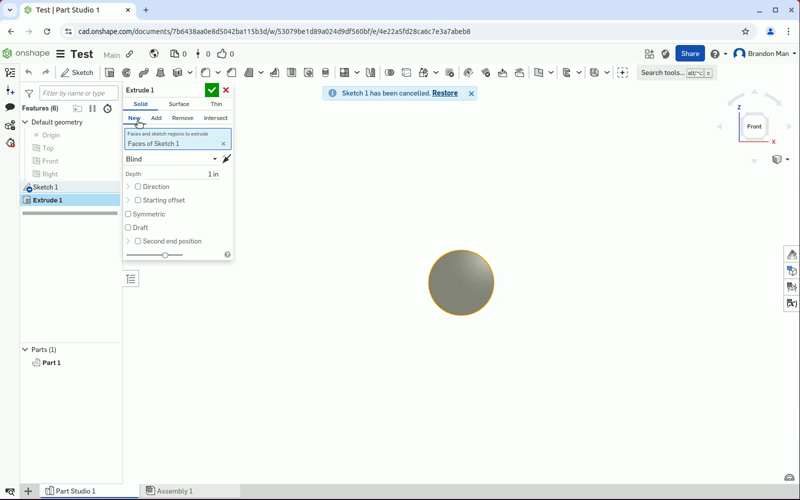
click(137, 120)
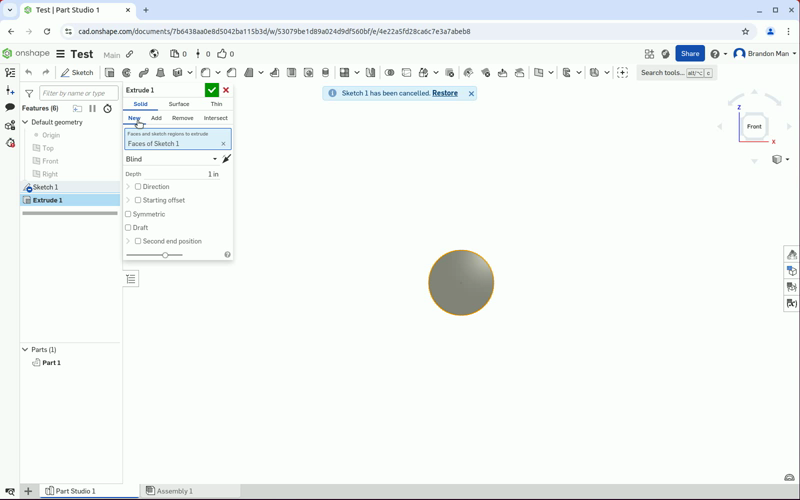
key(tab, 4)
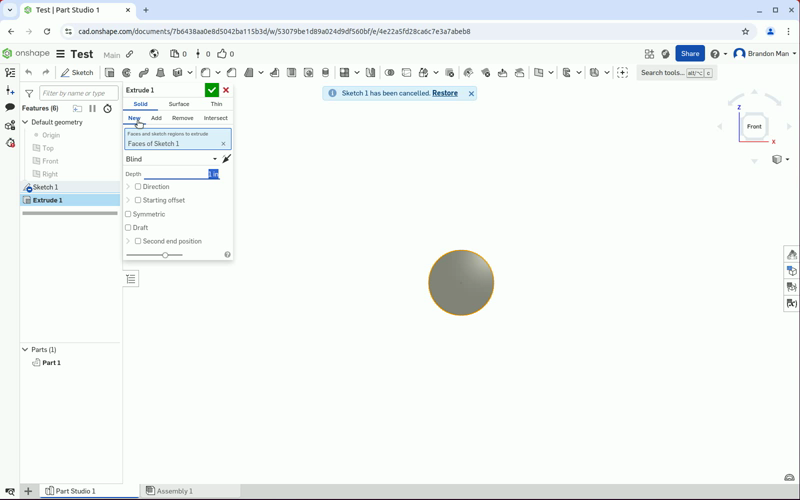
text(6.981)
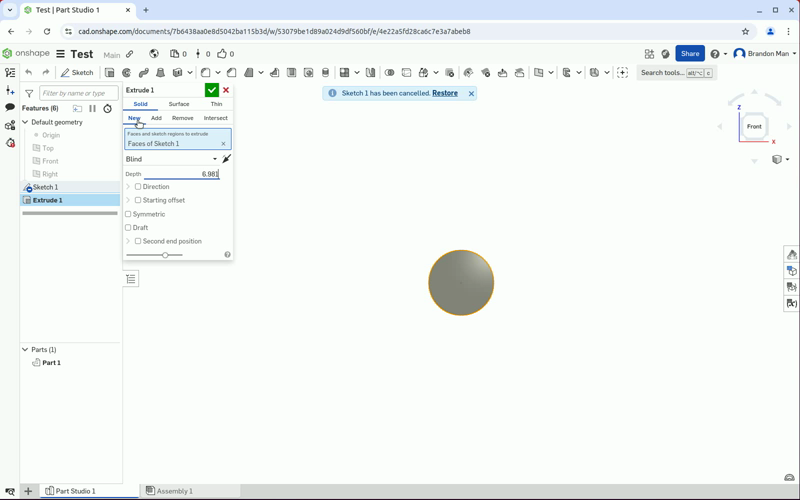
key(enter)
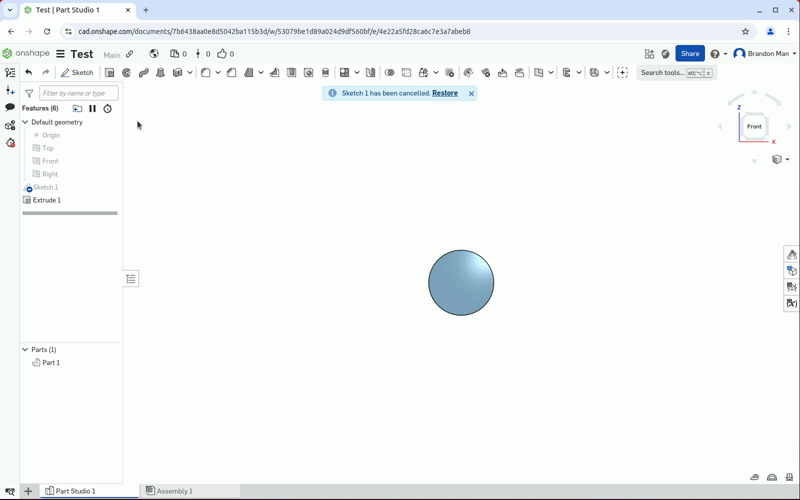
key(shift+h)
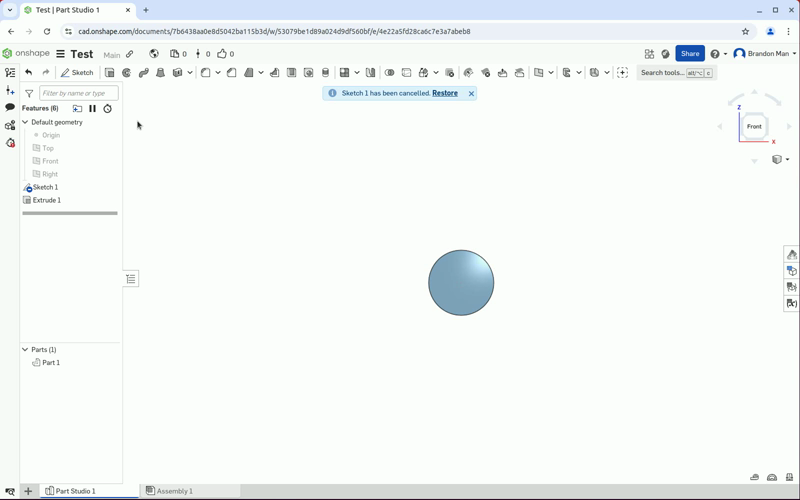
key(shift+h)
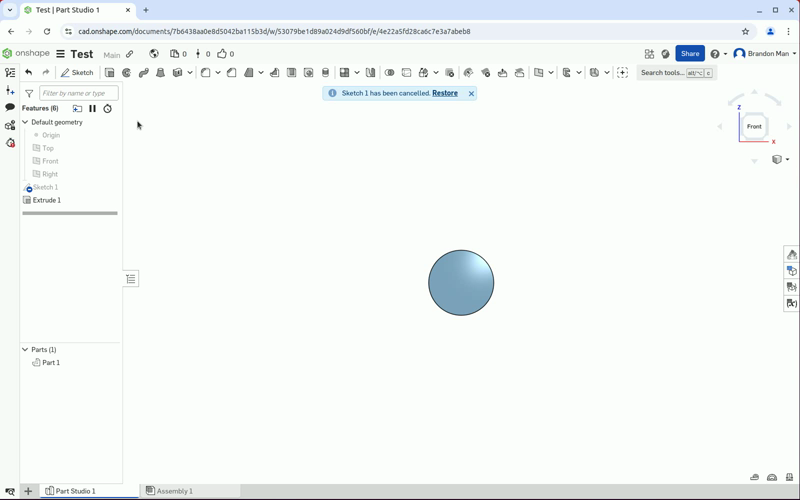
mouse_move(73, 189)
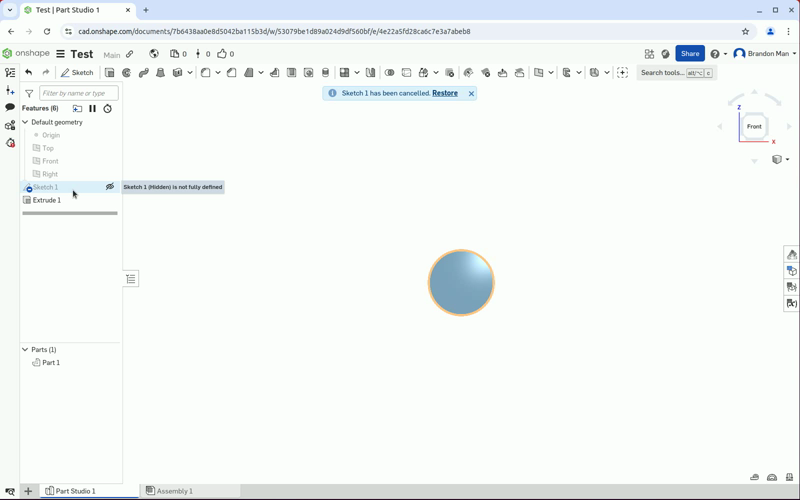
click(73, 189)
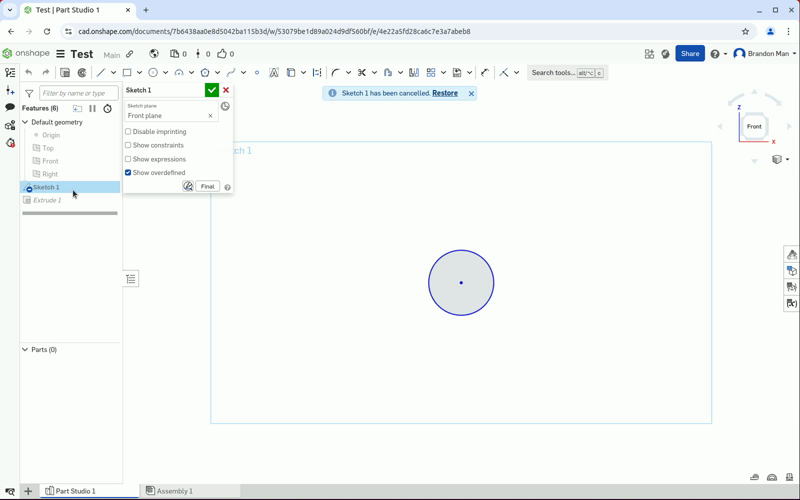
mouse_move(229, 92)
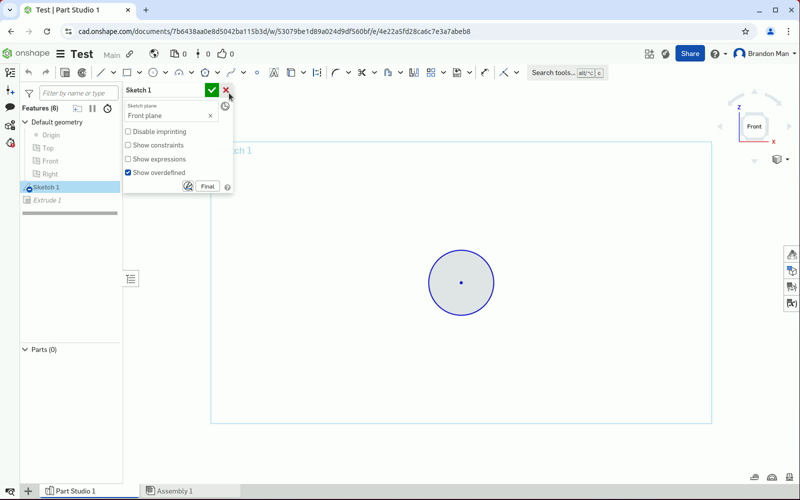
click(229, 92)
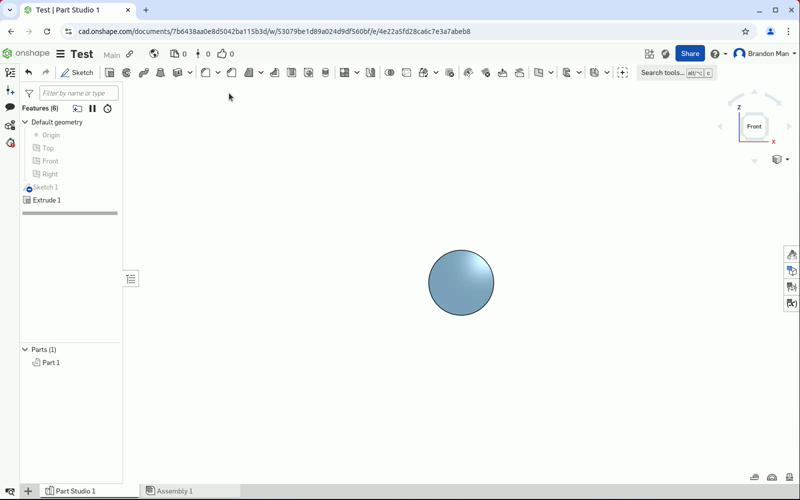
mouse_move(541, 75)
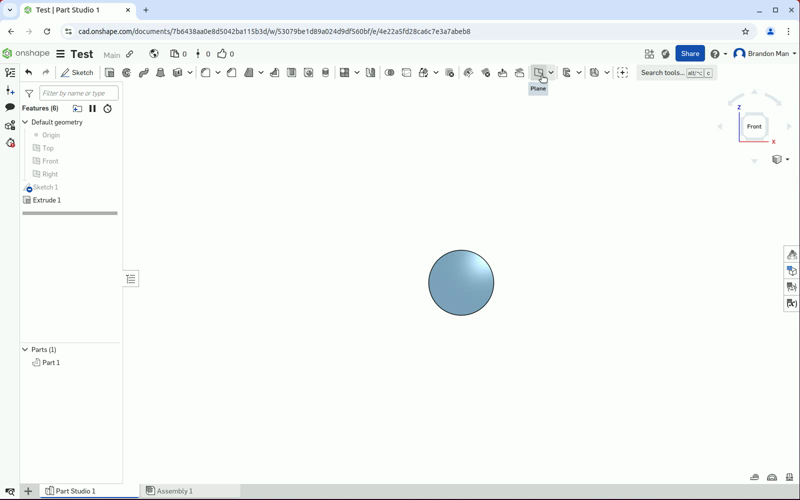
click(541, 75)
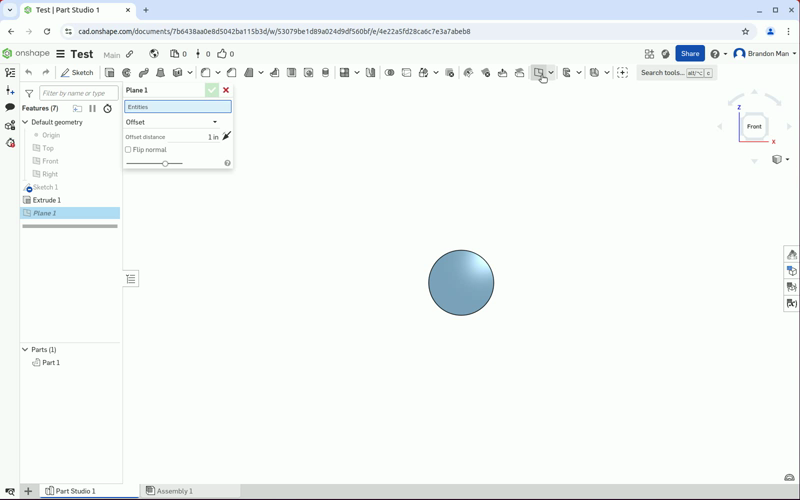
mouse_move(73, 163)
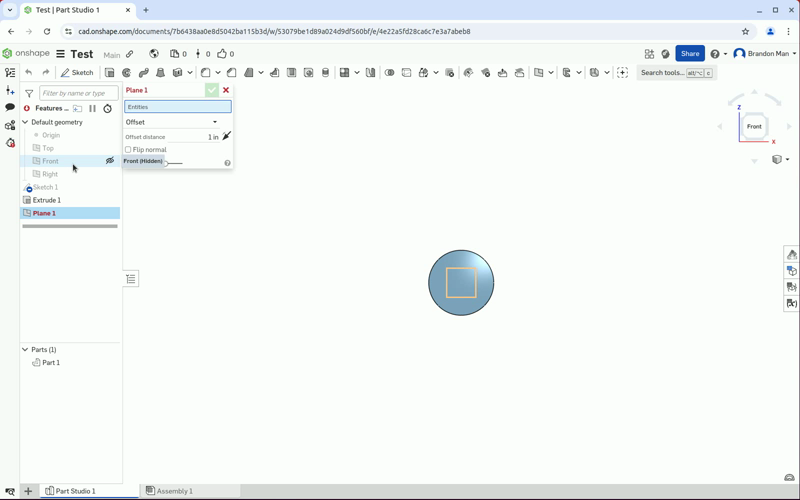
click(73, 163)
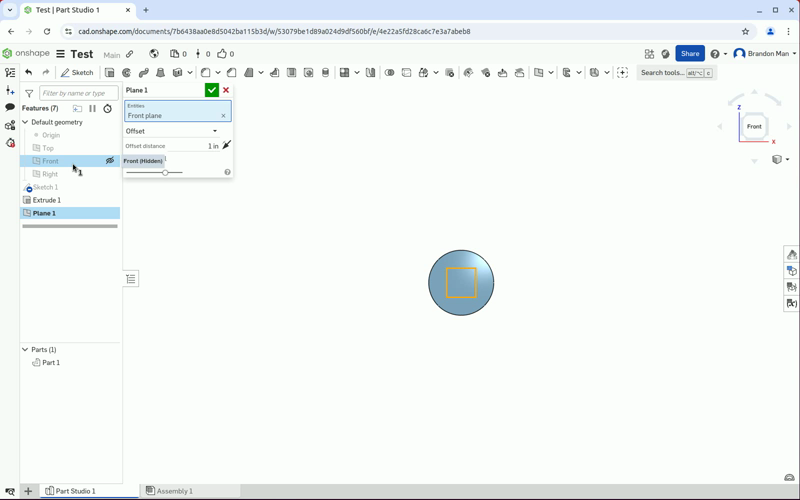
key(tab, 2)
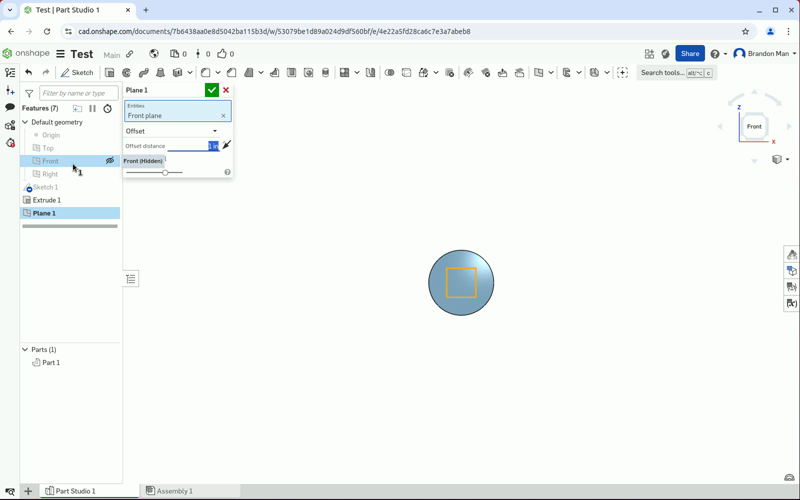
text(6.994)
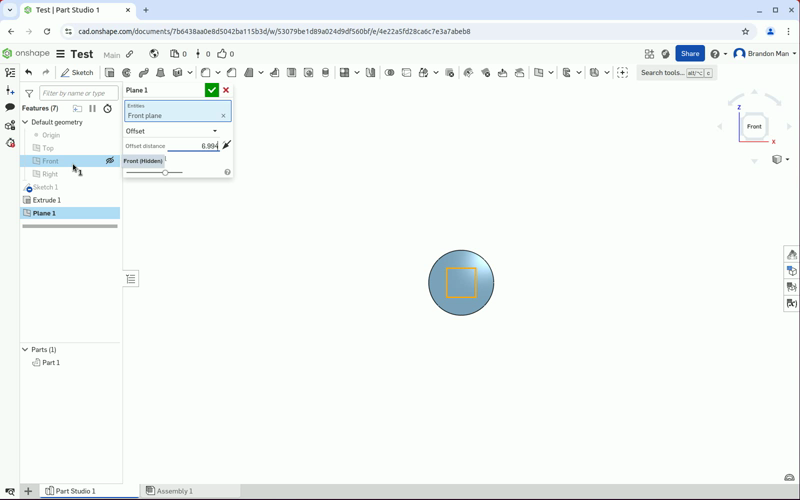
key(enter, 2)
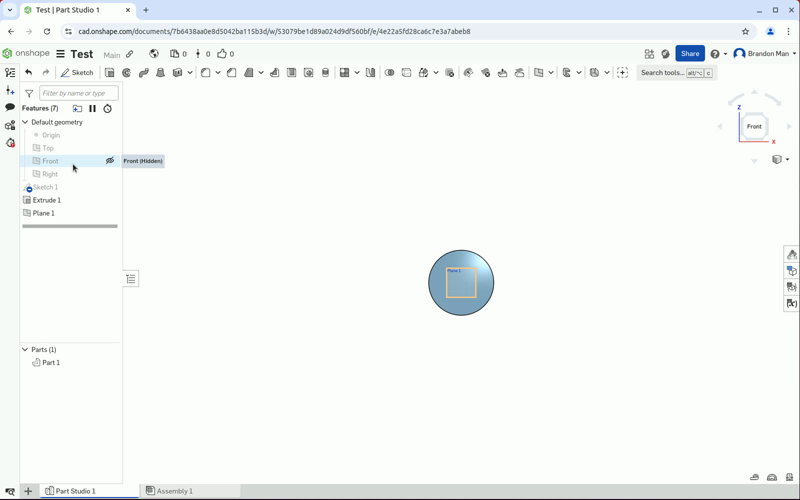
key(shift+s)
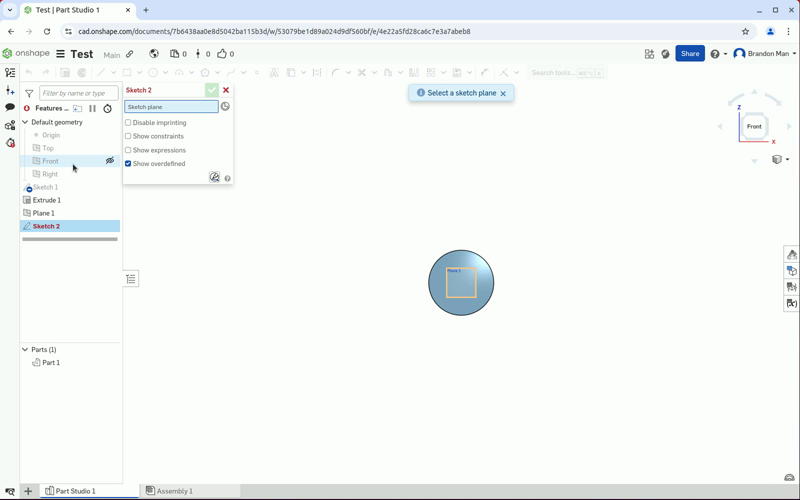
mouse_move(73, 215)
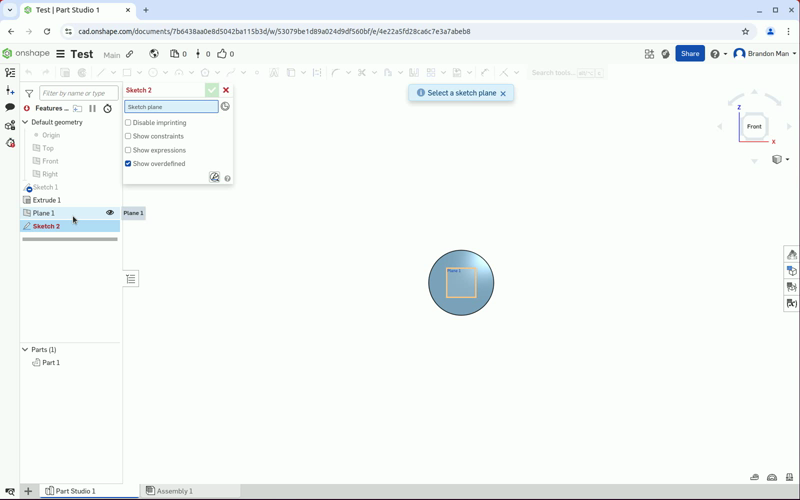
click(73, 215)
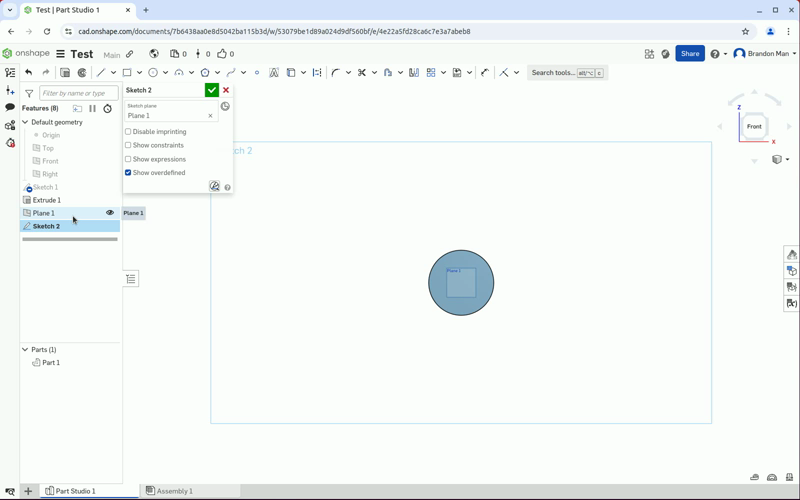
mouse_move(73, 352)
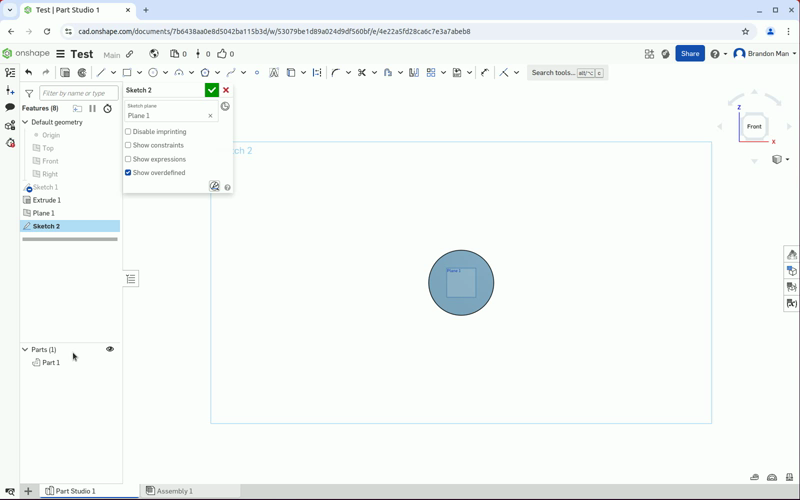
key(y)
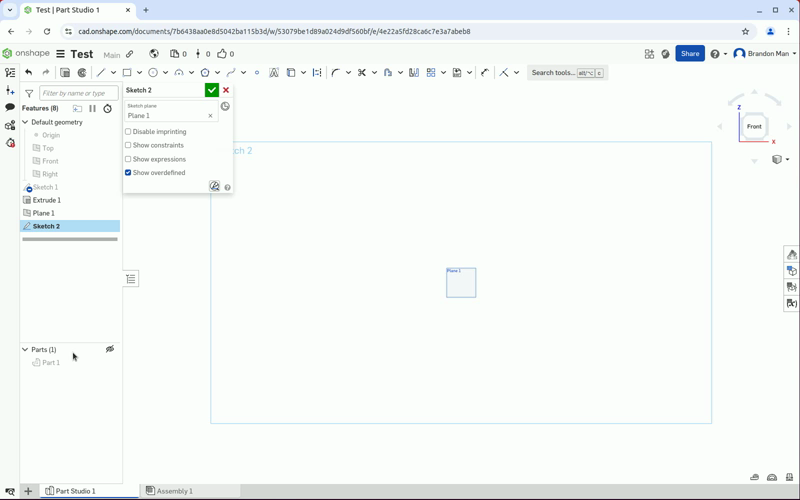
key(c)
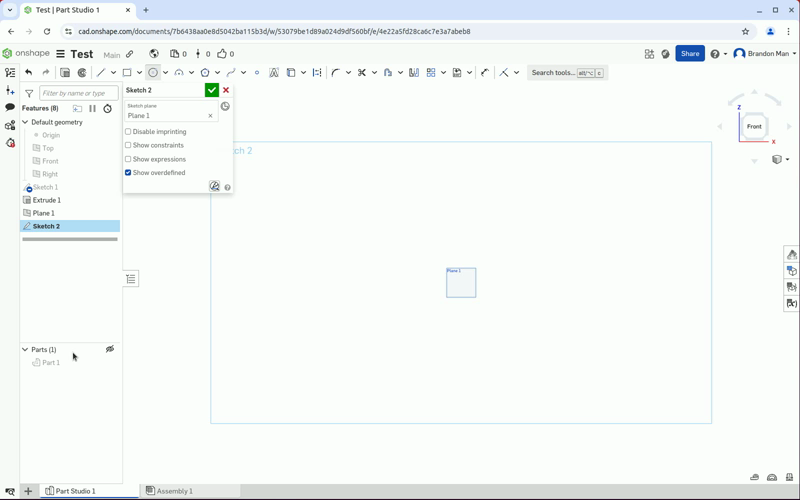
key_down(shift)
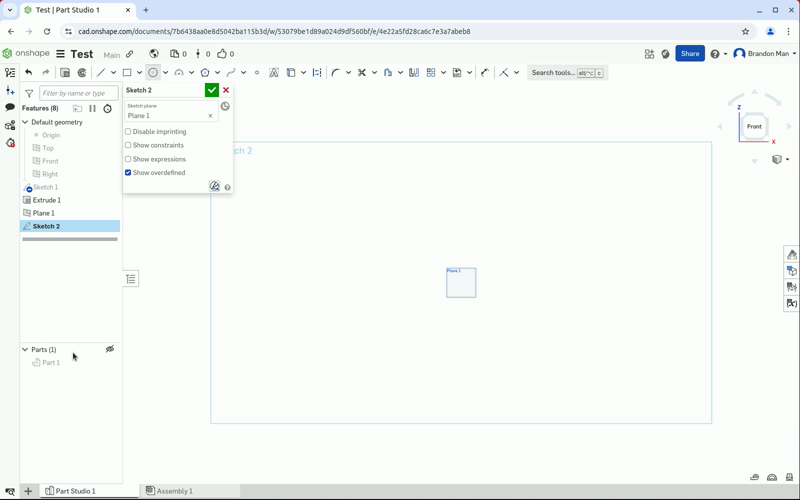
mouse_move(461, 282)
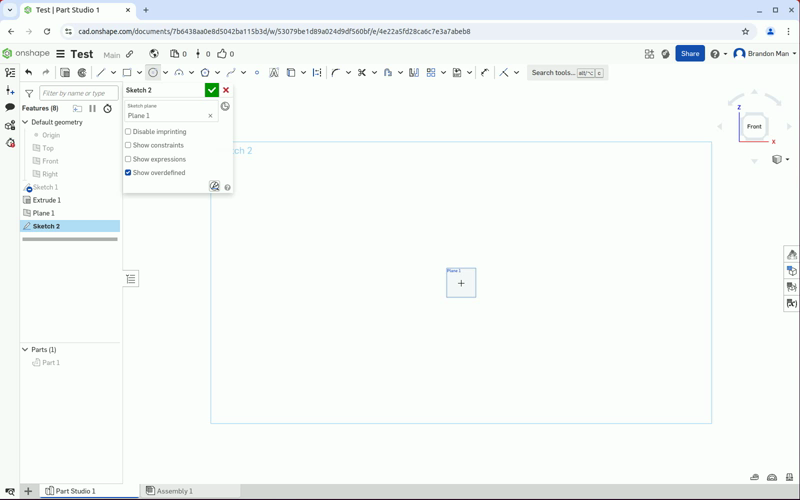
click(461, 282)
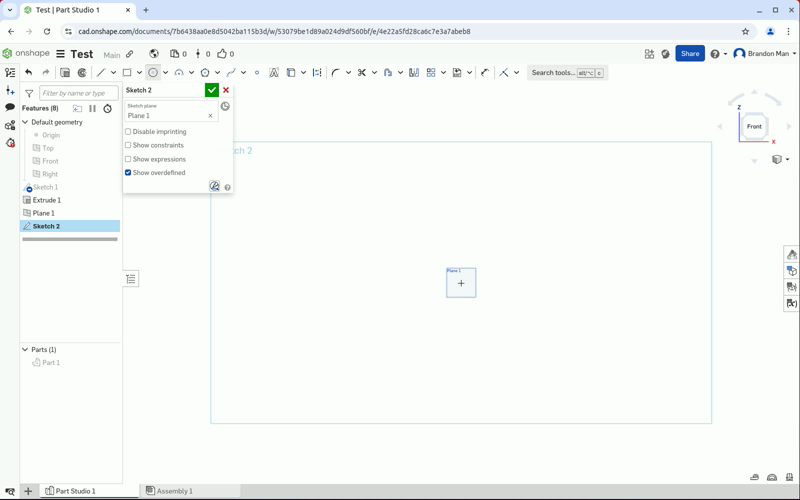
key_up(shift)
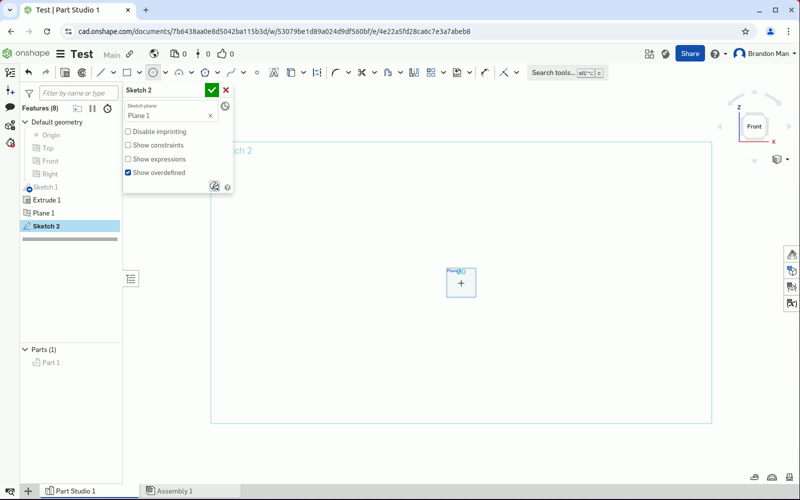
mouse_move(479, 282)
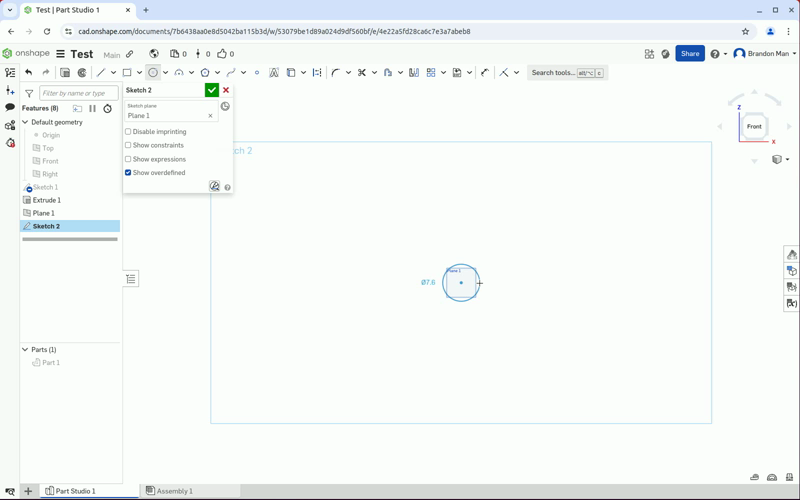
click(479, 282)
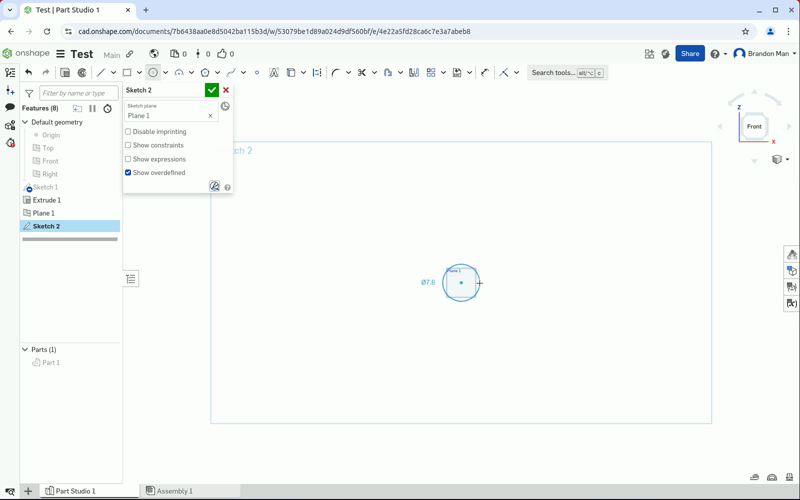
key(esc)
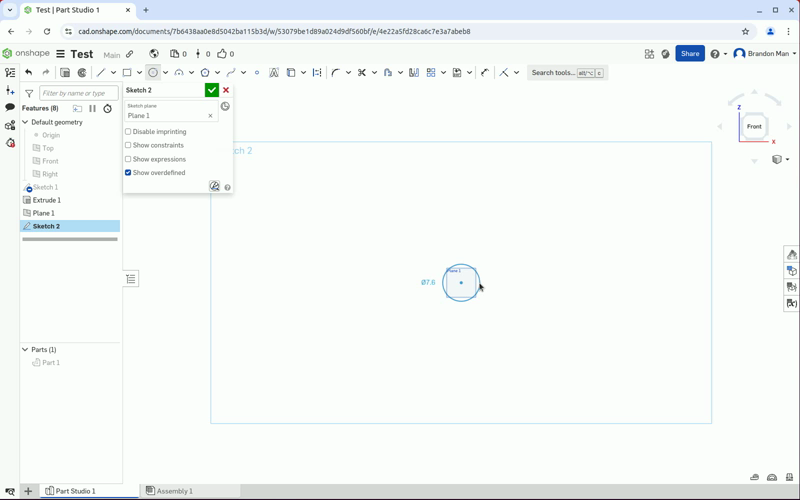
mouse_move(460, 287)
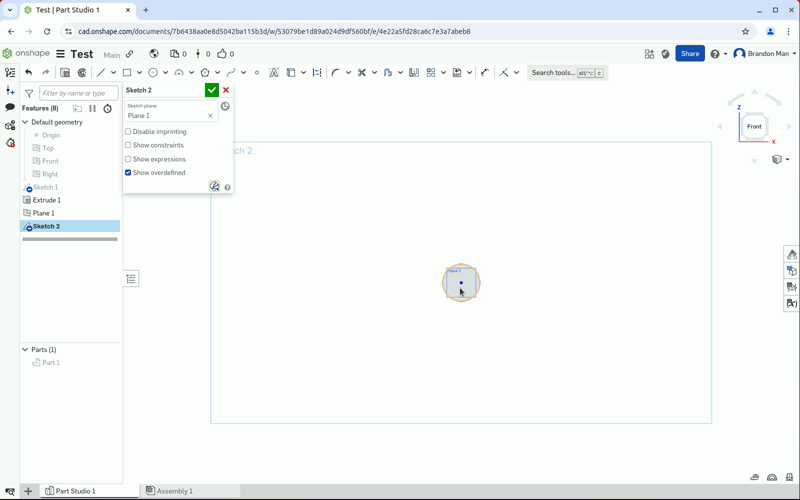
scroll(6)
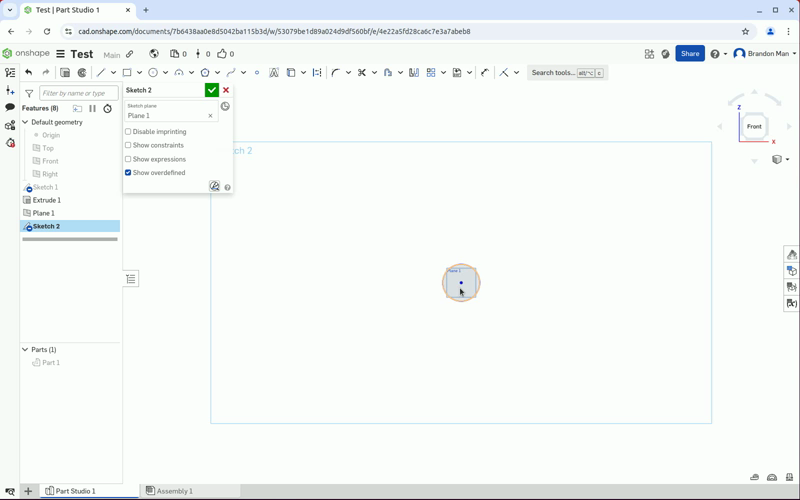
scroll(6)
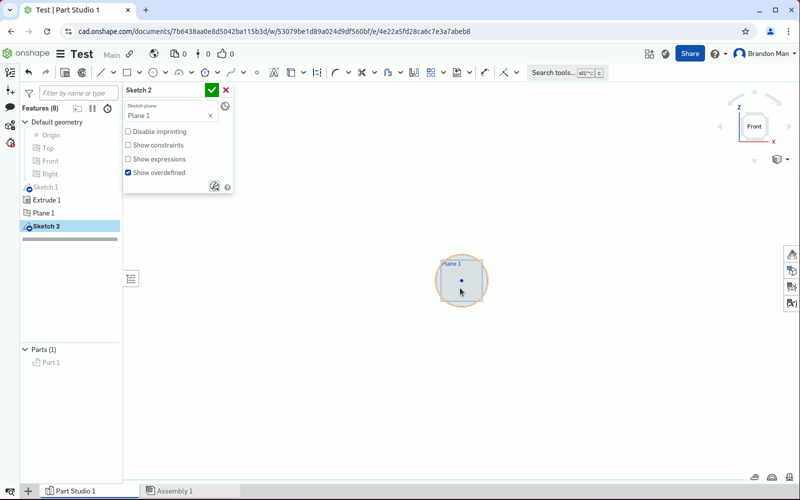
scroll(6)
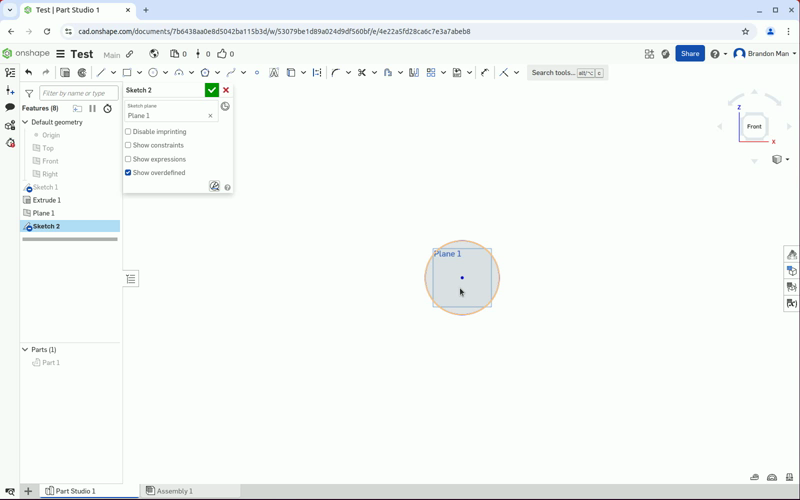
scroll(6)
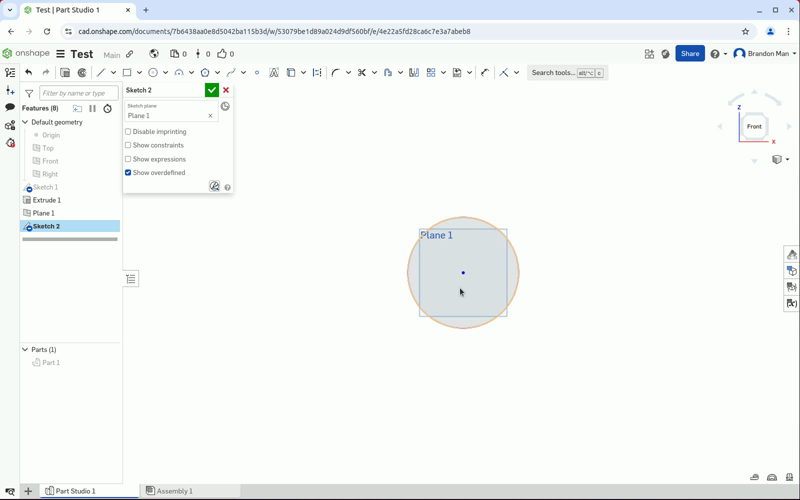
scroll(6)
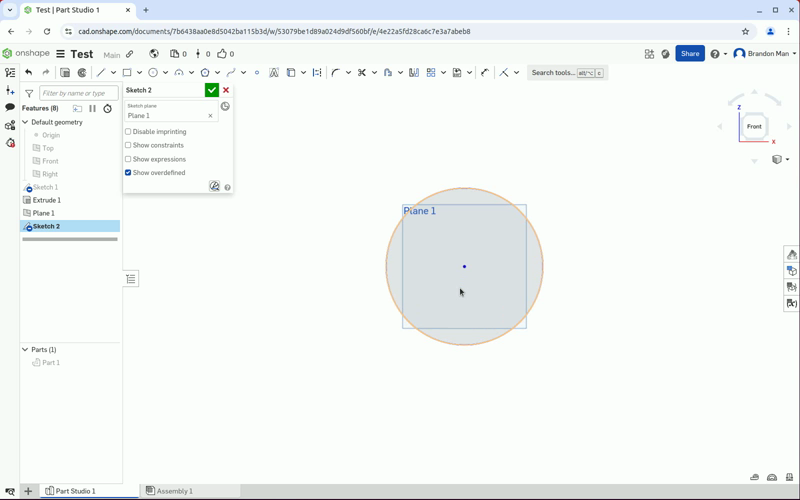
scroll(6)
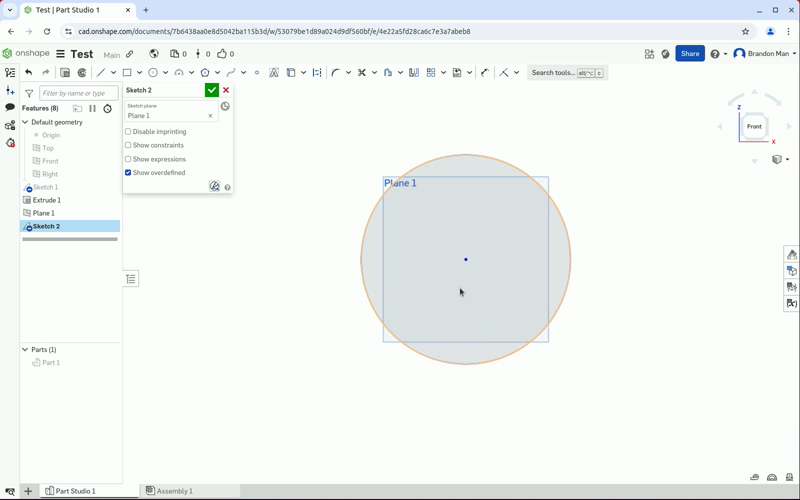
scroll(6)
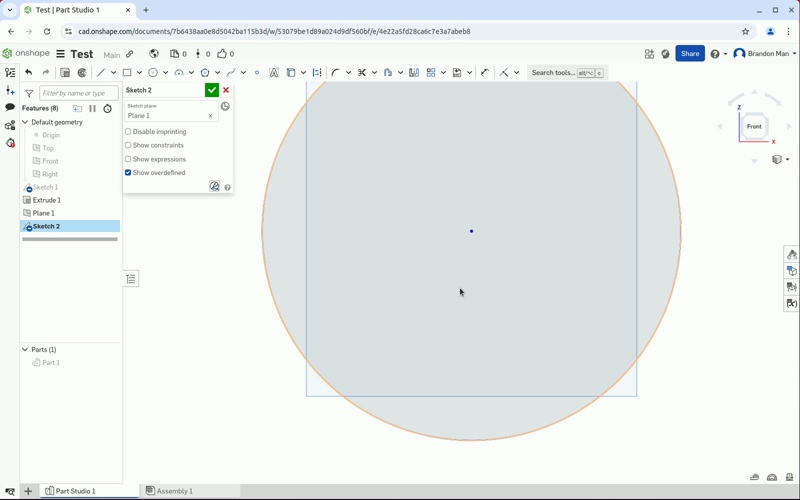
click(460, 287)
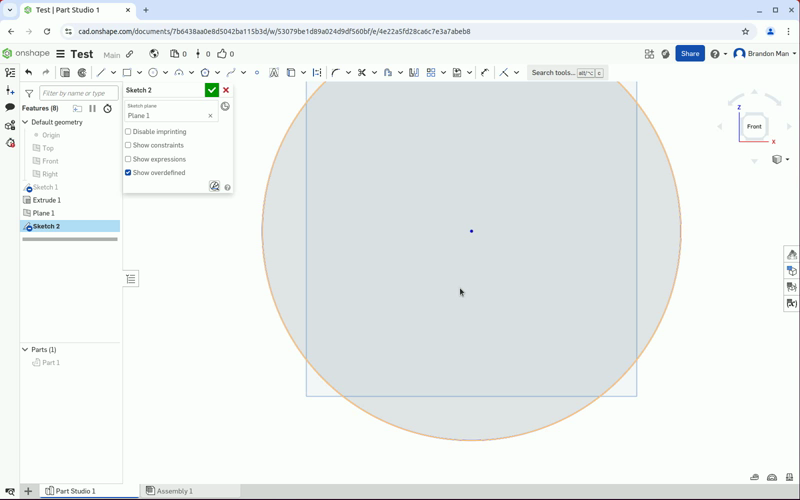
scroll(-6)
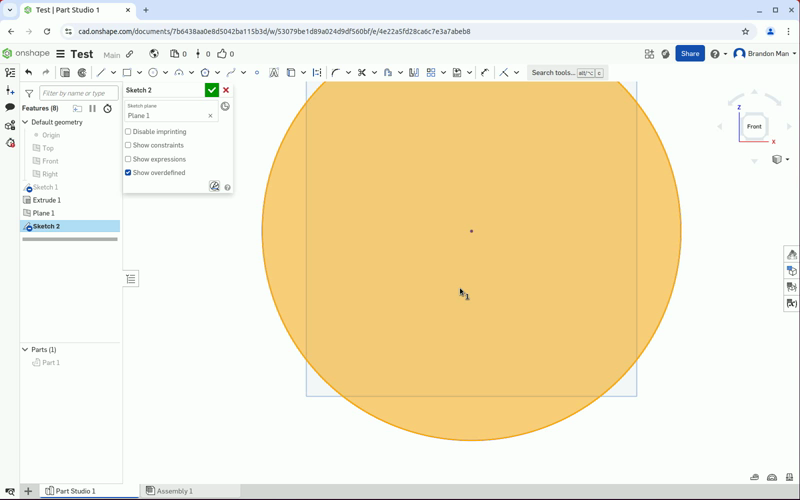
scroll(-6)
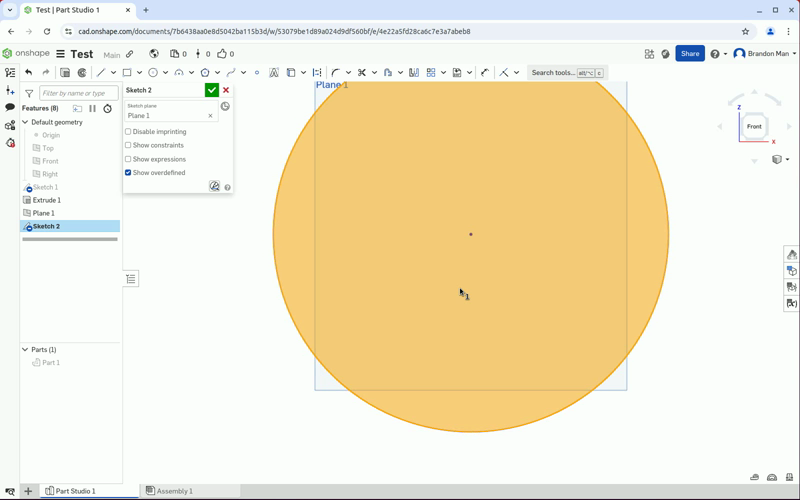
scroll(-6)
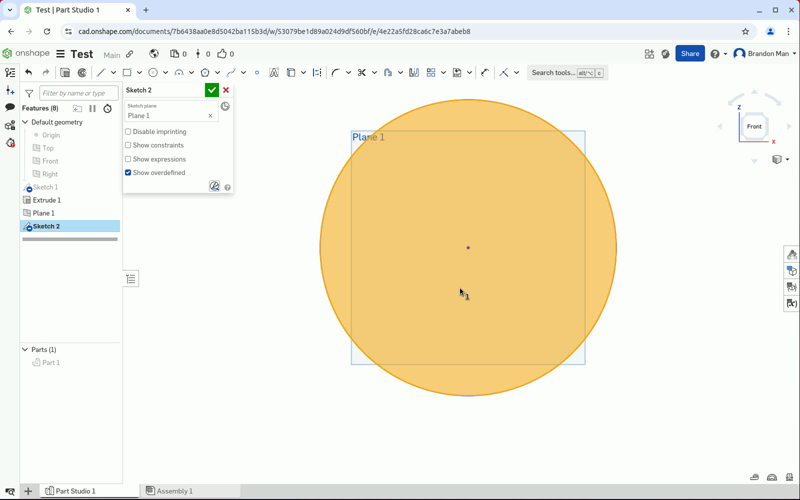
scroll(-6)
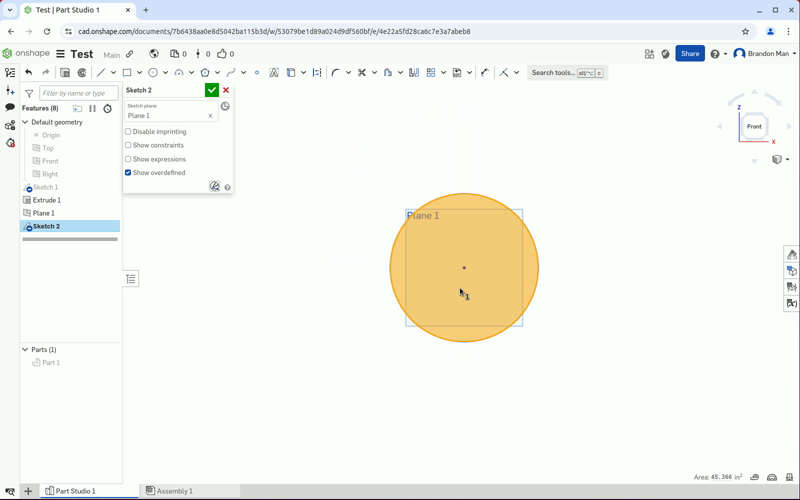
scroll(-6)
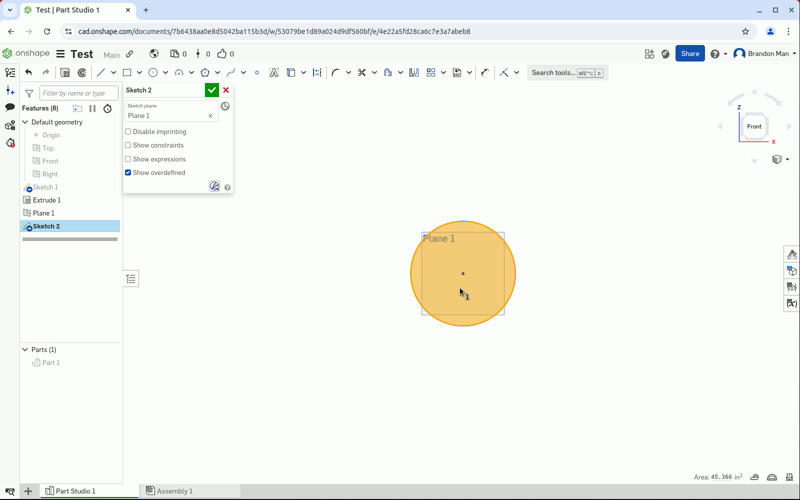
scroll(-6)
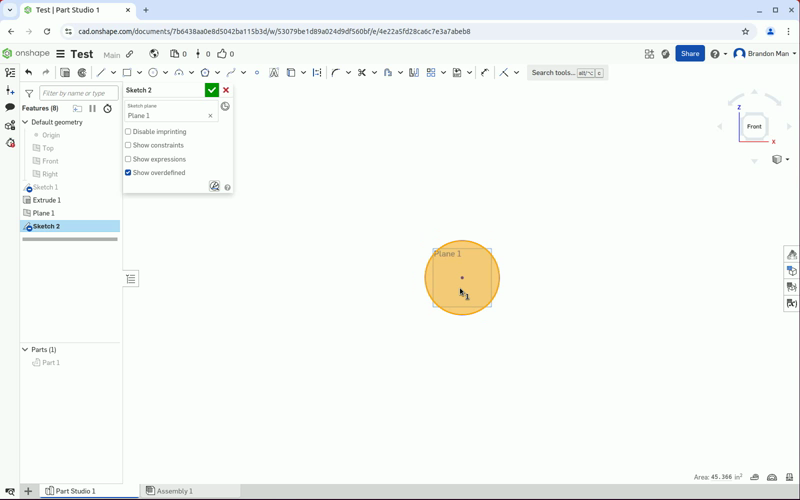
scroll(-6)
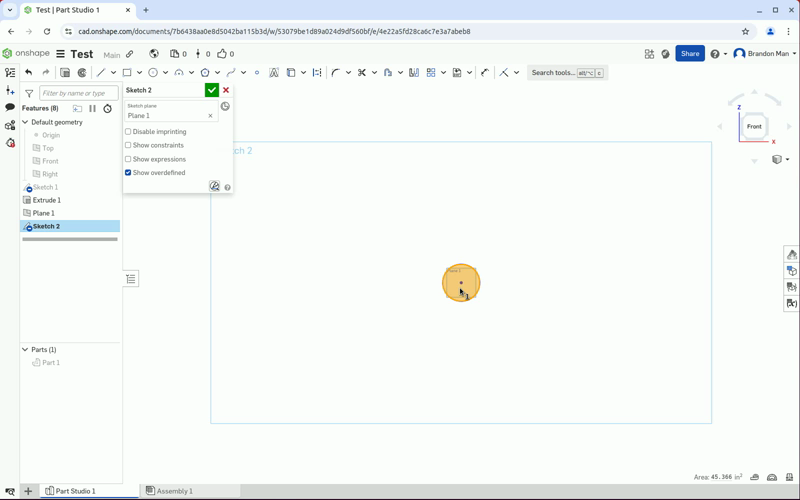
mouse_move(73, 352)
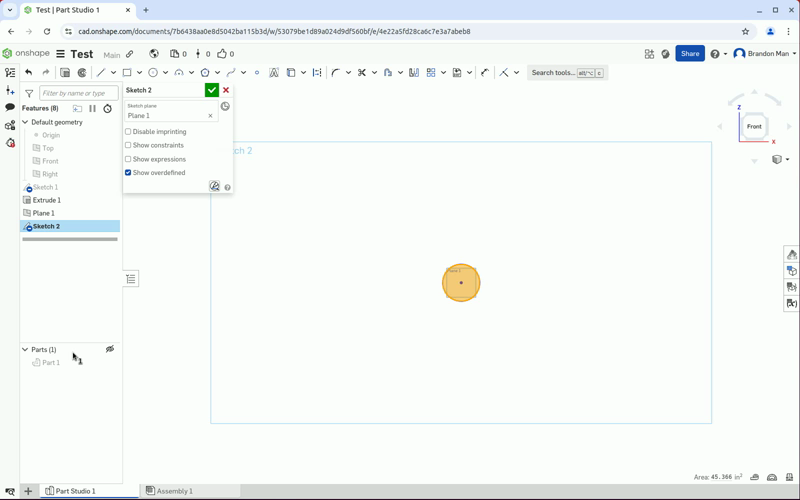
key(shift+y)
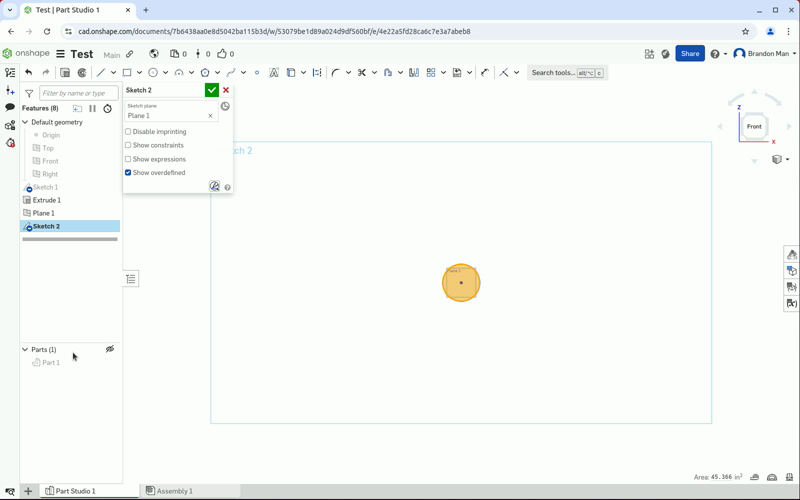
key(shift+e)
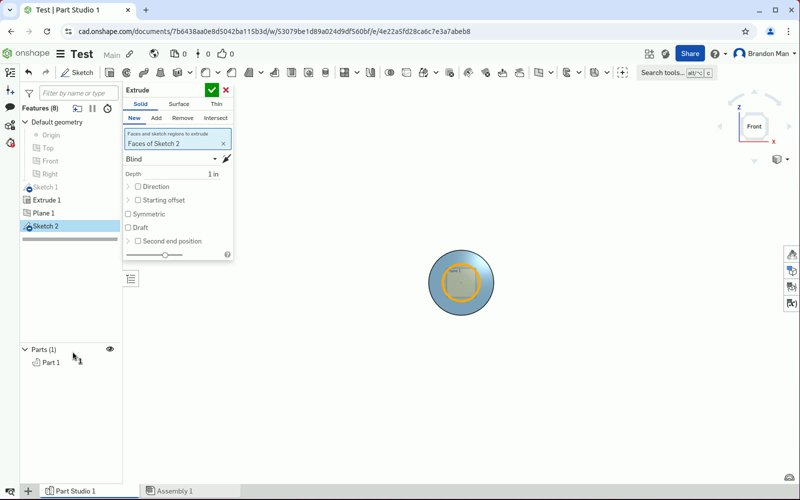
mouse_move(143, 106)
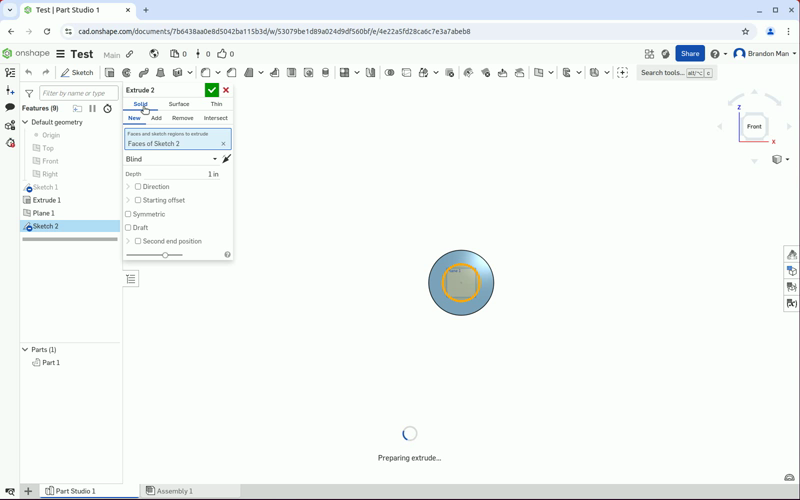
click(143, 106)
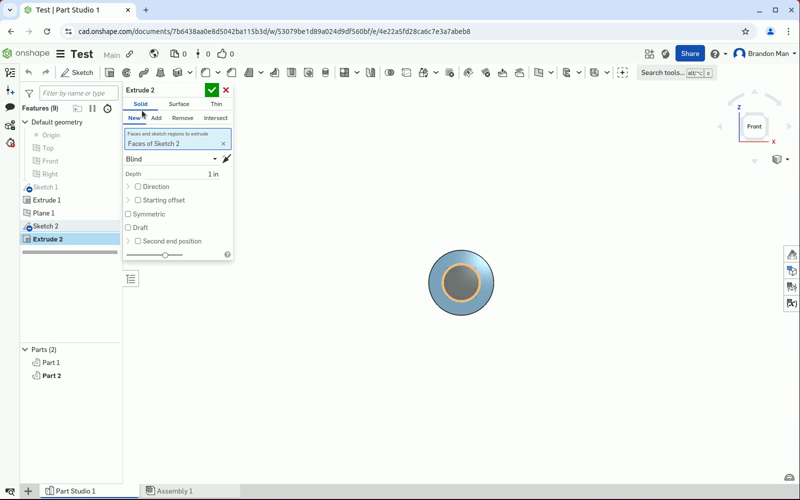
mouse_move(137, 120)
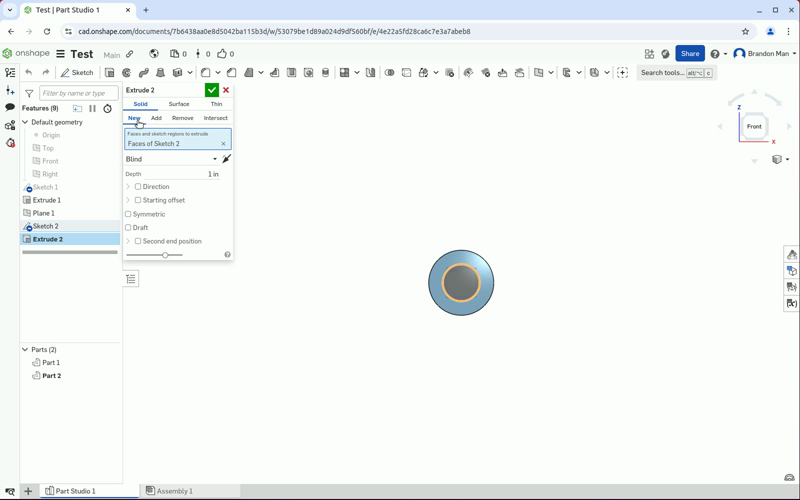
click(137, 120)
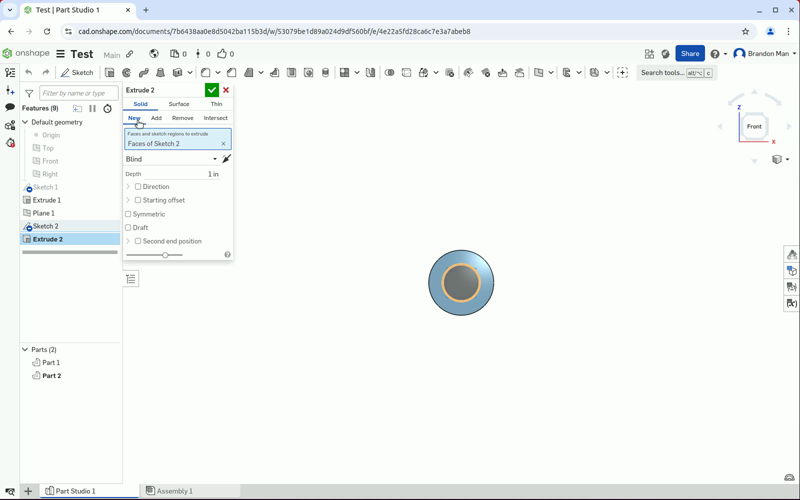
key(tab, 4)
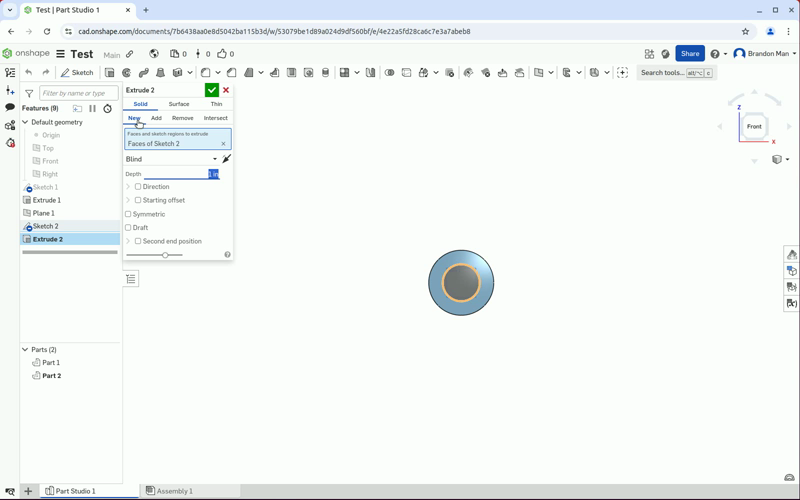
text(16.128)
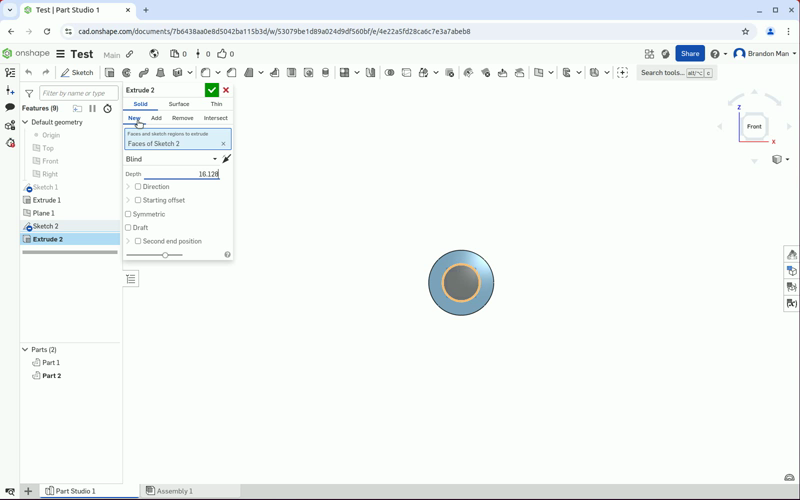
key(enter)
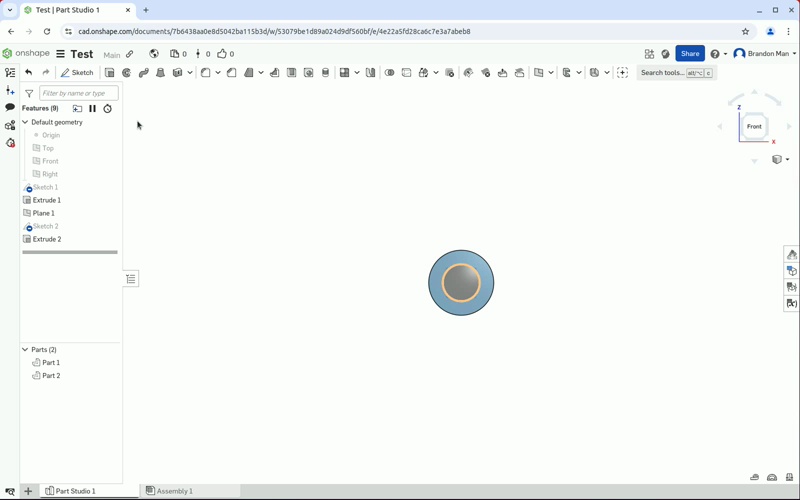
key(shift+h)
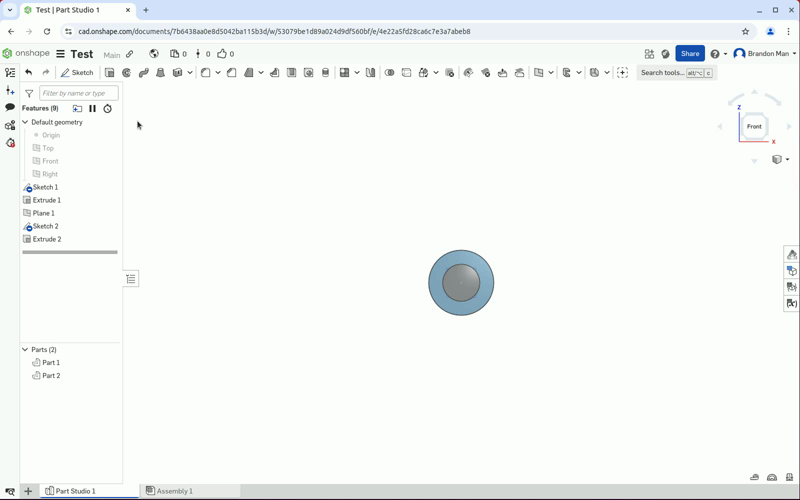
key(shift+h)
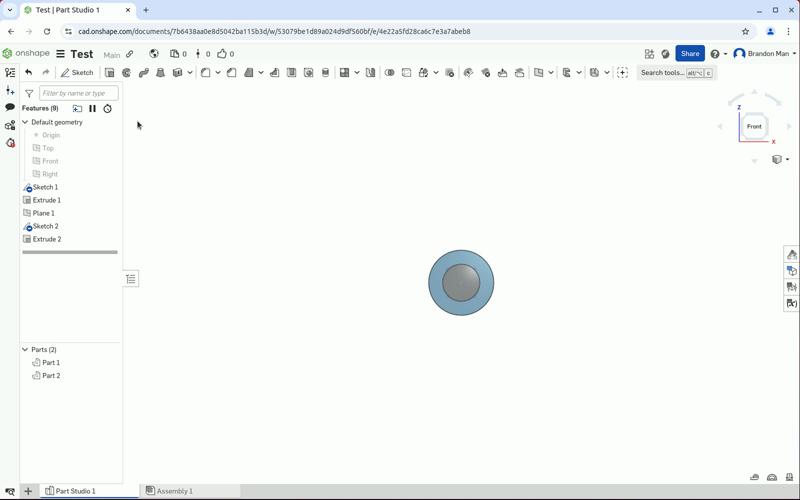
key(shift+7)
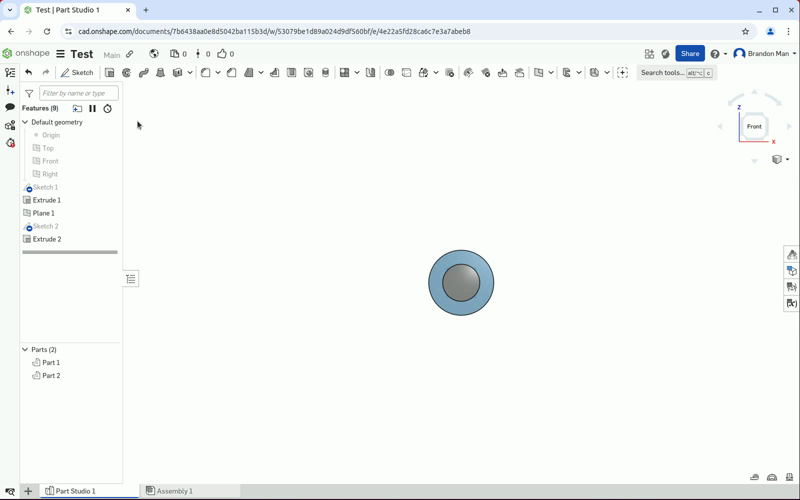
key(left, 2)
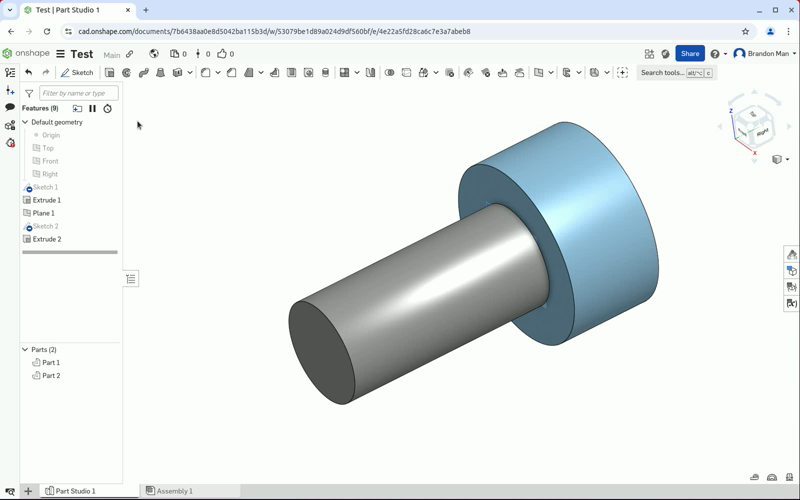
key(down, 2)
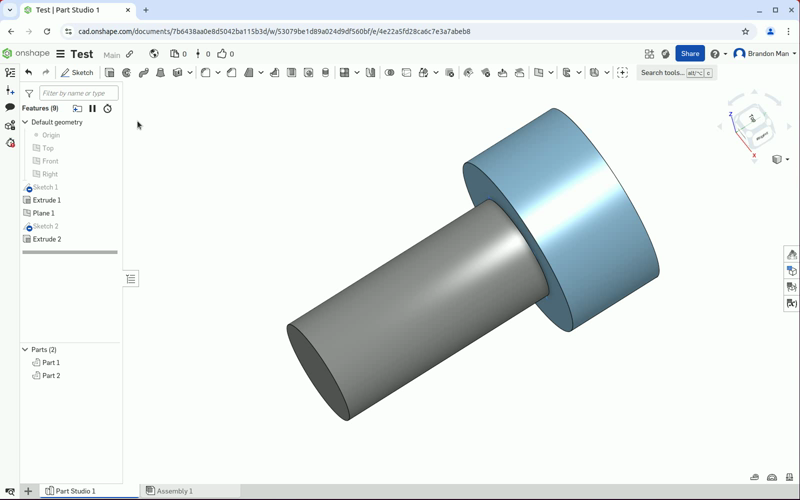
key(up, 2)
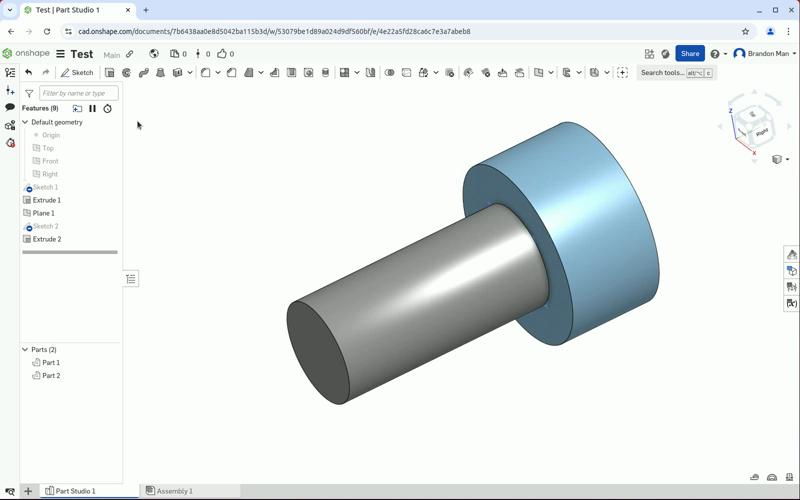
key(right, 2)
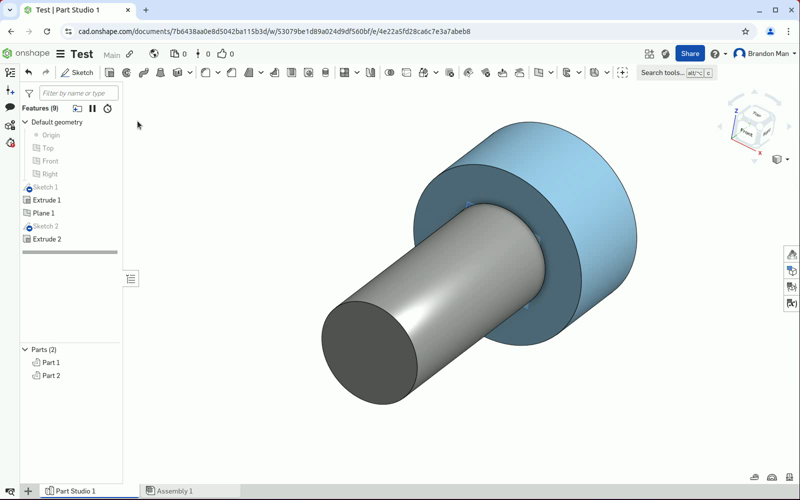
mouse_move(73, 189)
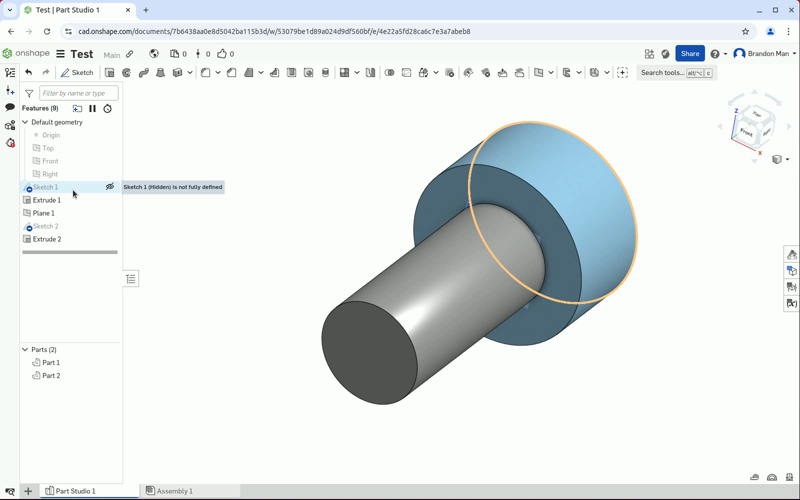
click(73, 189)